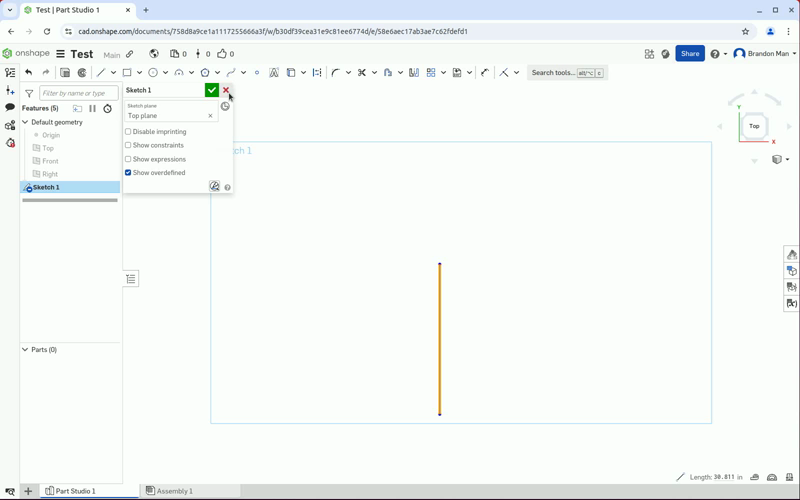
key(shift+h)
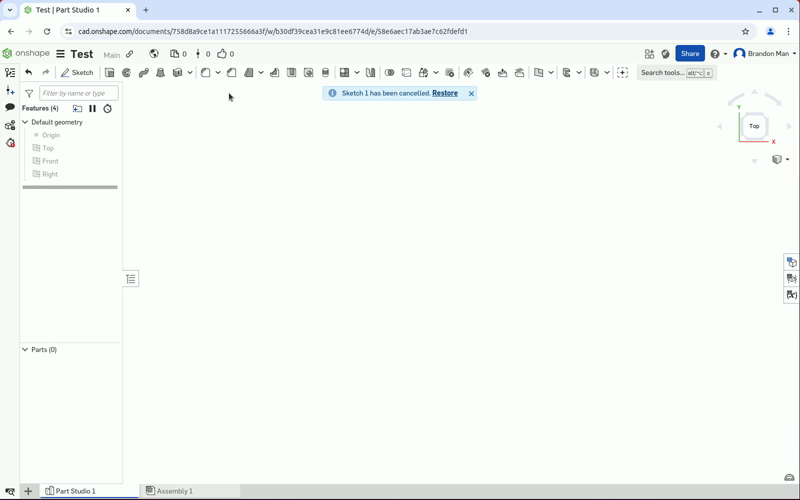
mouse_move(73, 352)
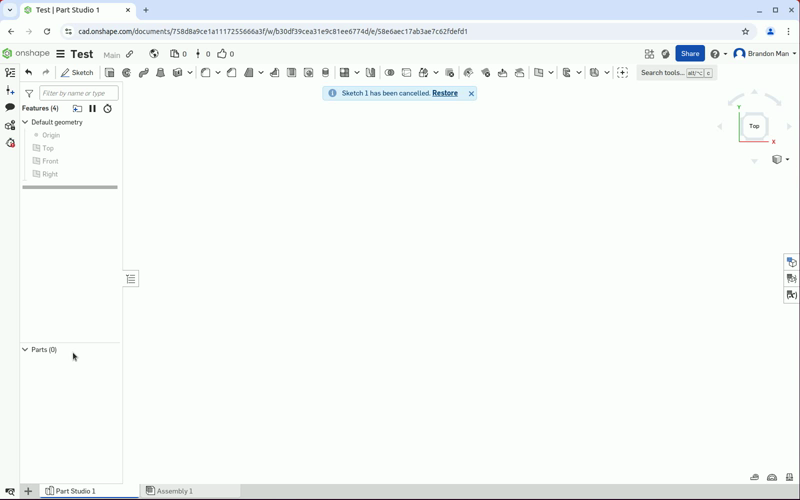
key(y)
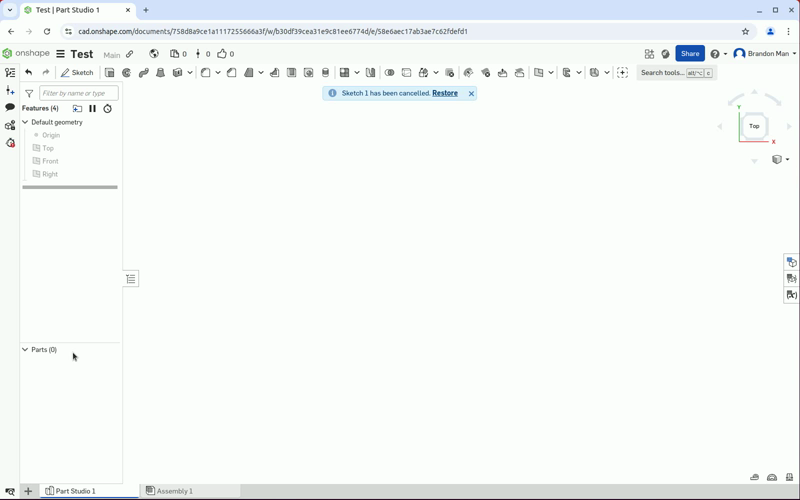
key(shift+p)
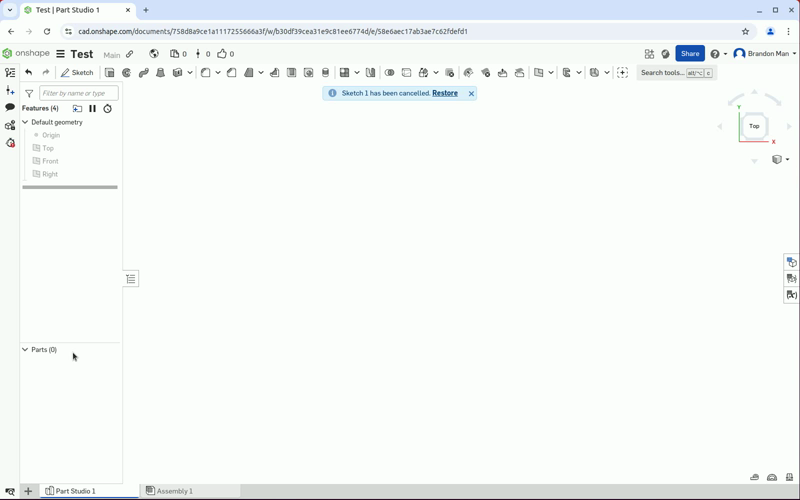
key(space)
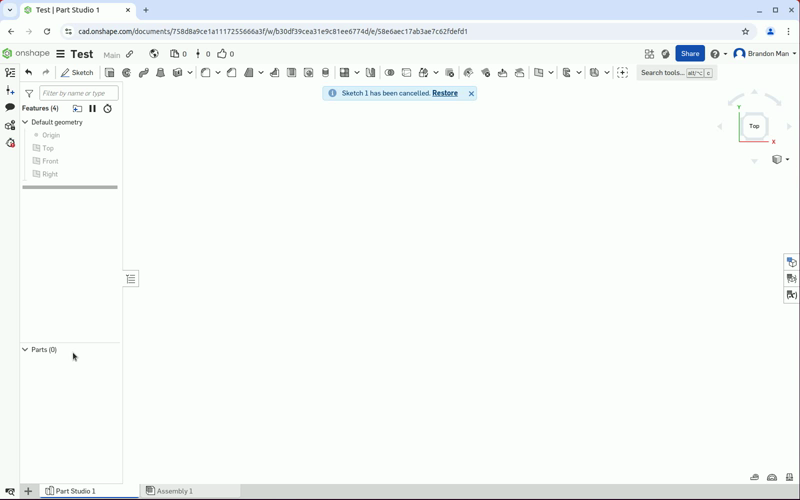
key_down(shift)
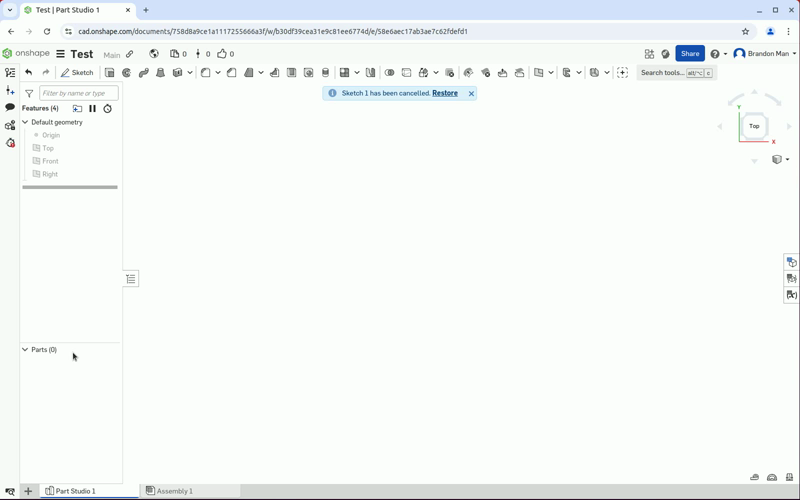
key(up)
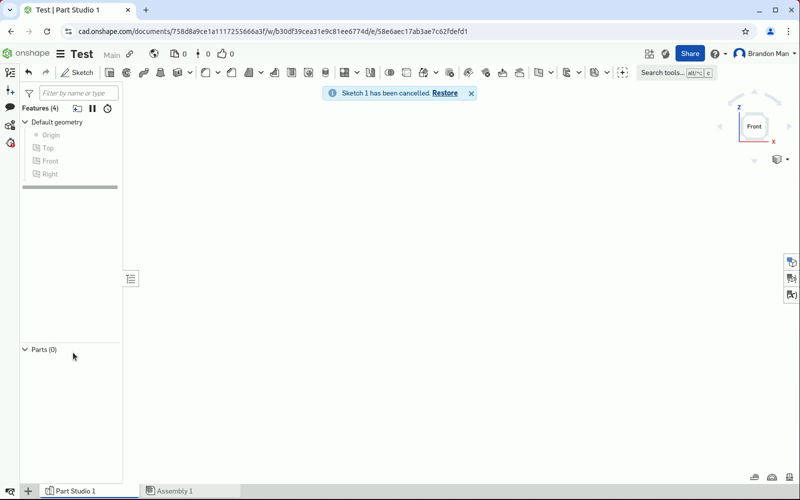
key_up(shift)
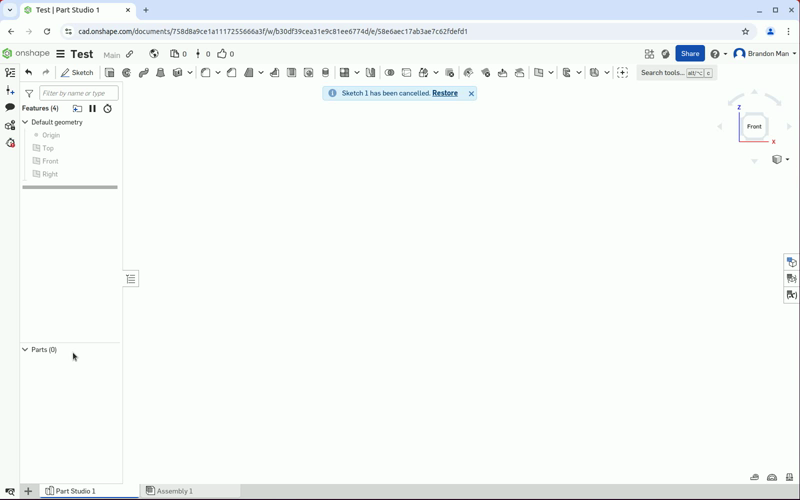
mouse_move(73, 352)
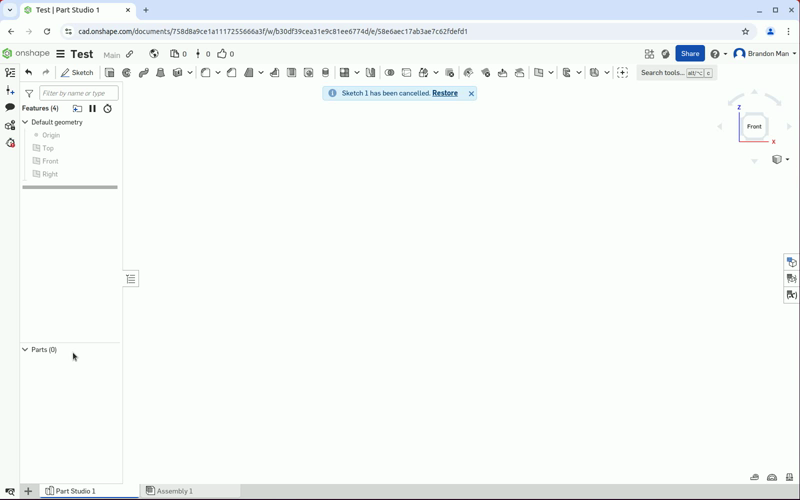
key(shift+y)
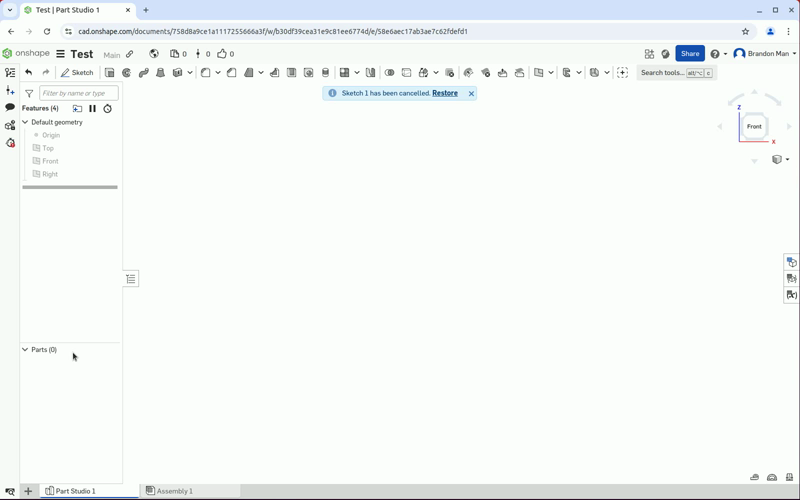
key(shift+s)
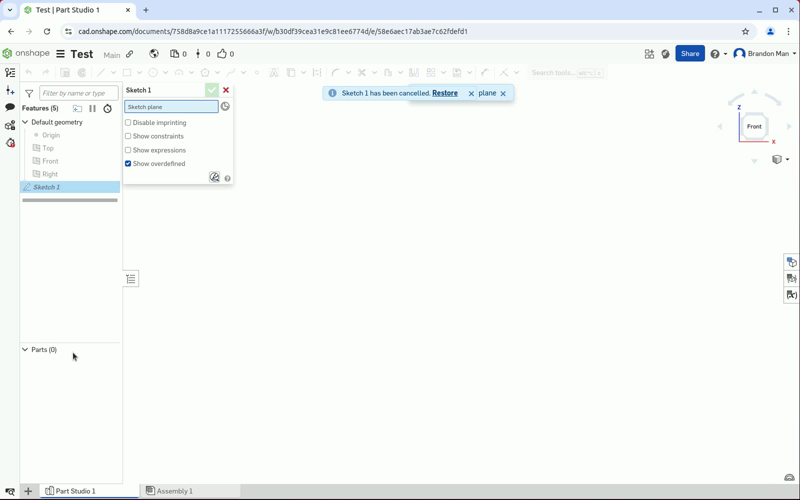
mouse_move(73, 163)
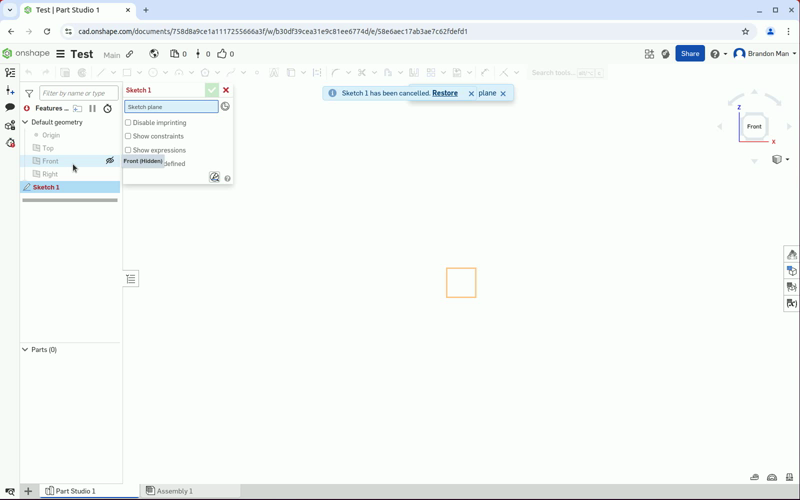
click(73, 163)
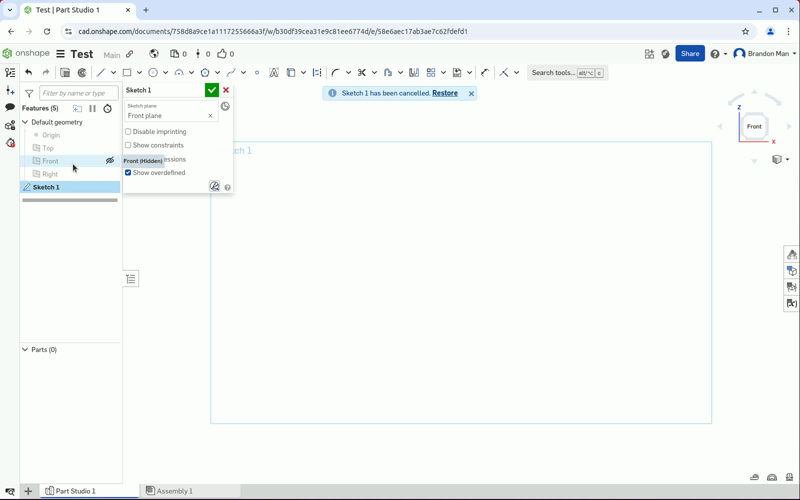
mouse_move(73, 352)
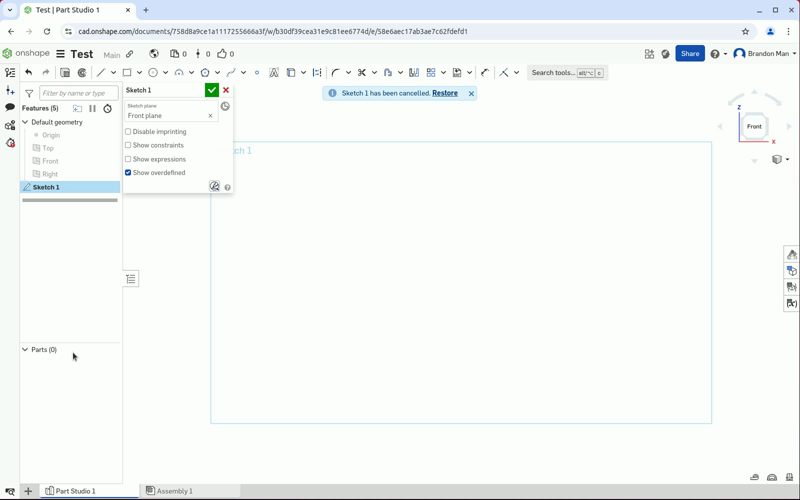
key(y)
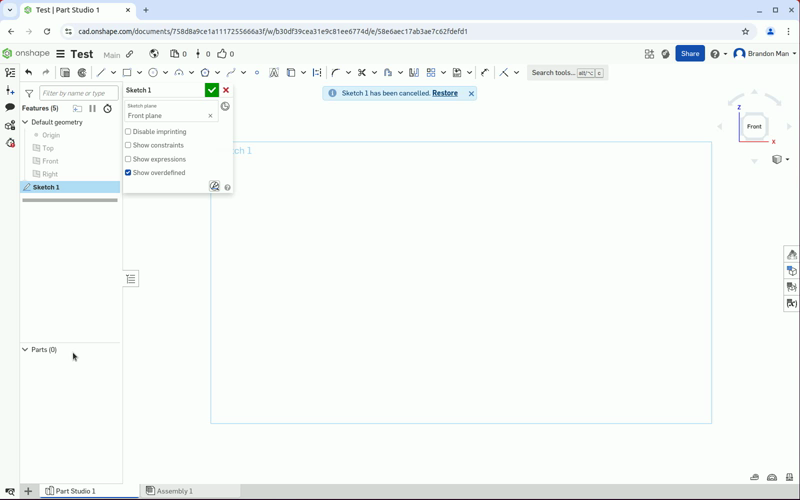
key(l)
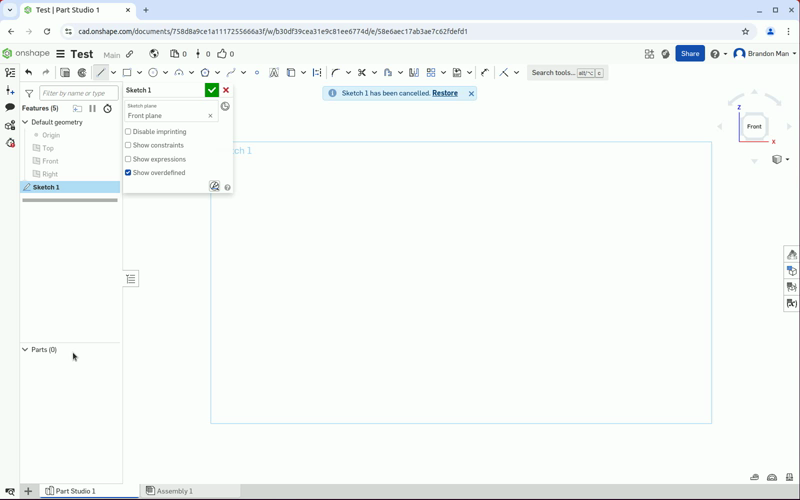
key_down(shift)
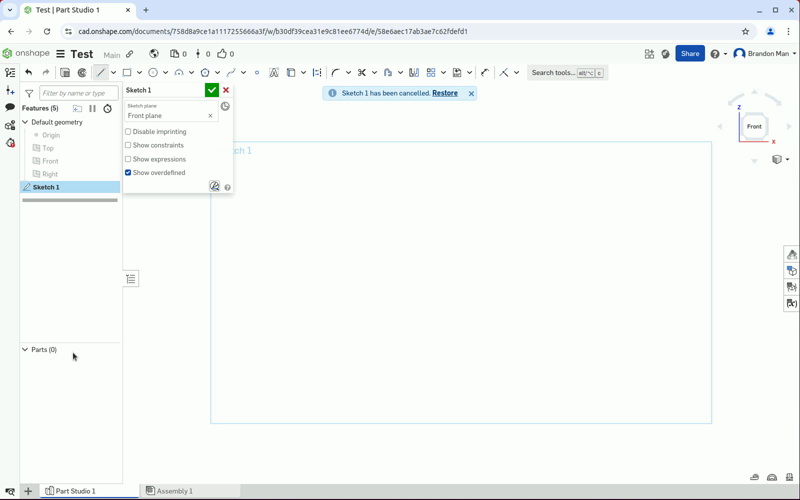
mouse_move(348, 282)
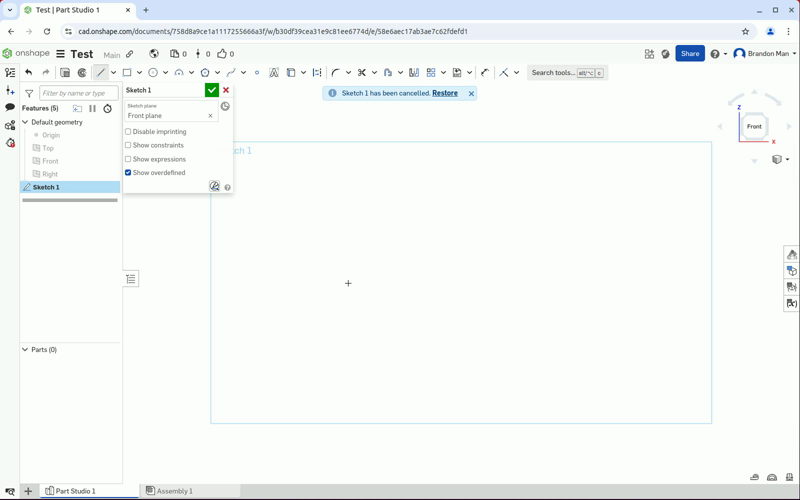
click(348, 282)
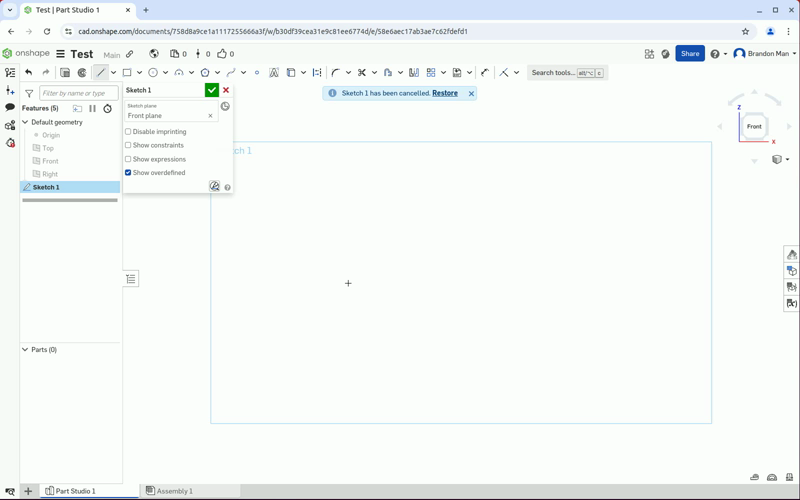
key_up(shift)
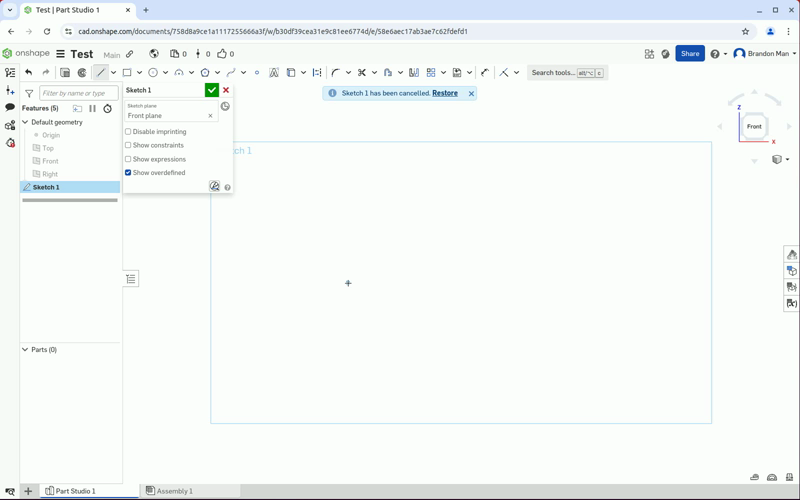
key_down(shift)
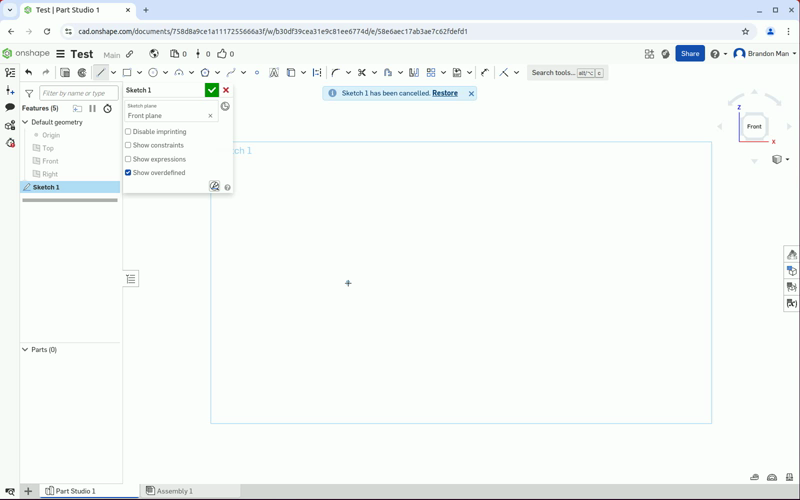
mouse_move(460, 282)
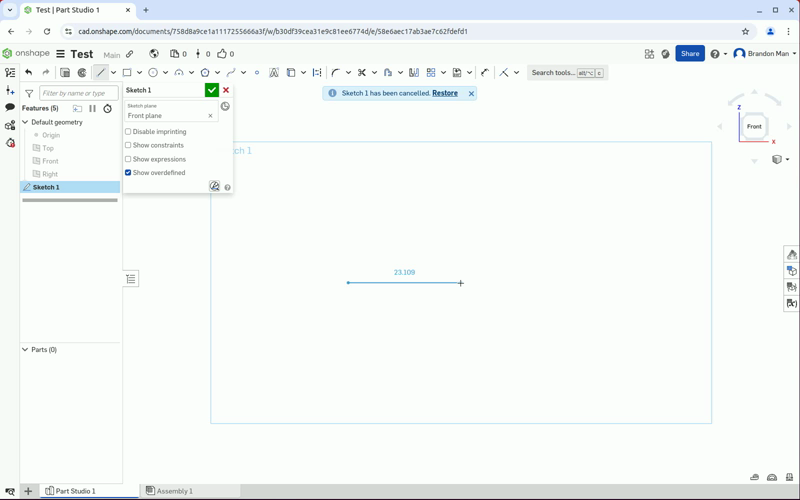
click(460, 282)
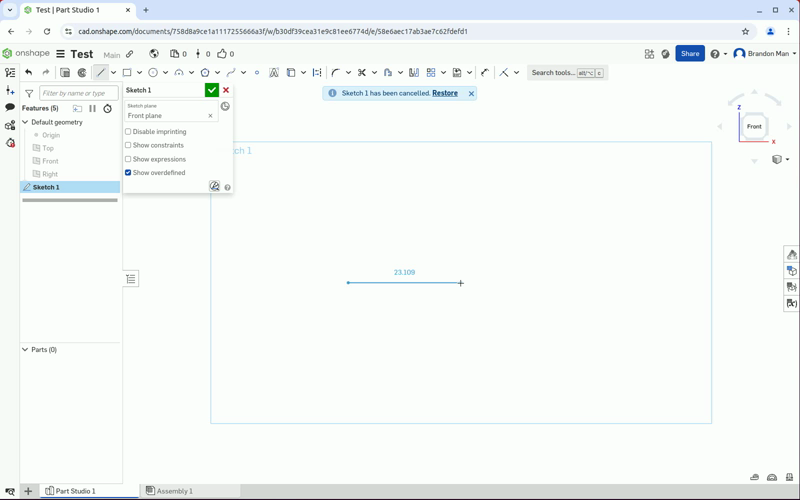
key_up(shift)
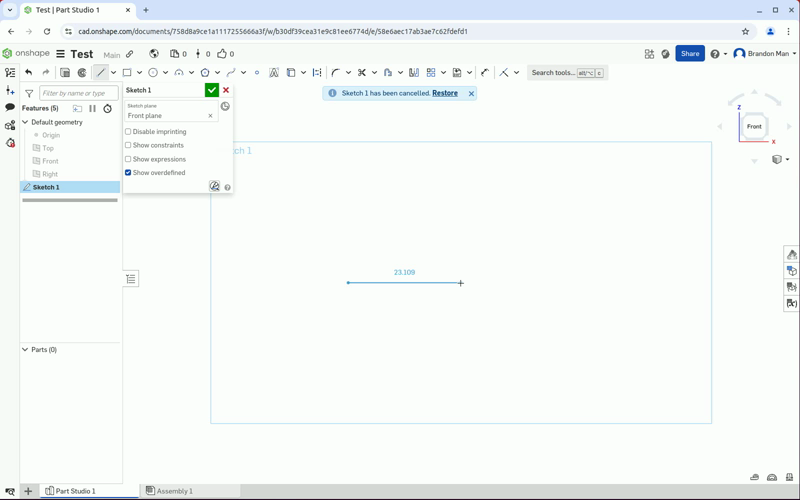
key_down(shift)
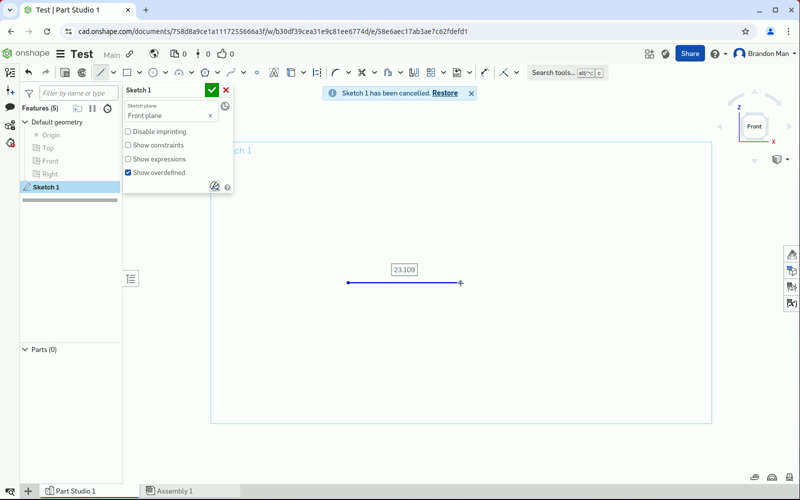
mouse_move(460, 170)
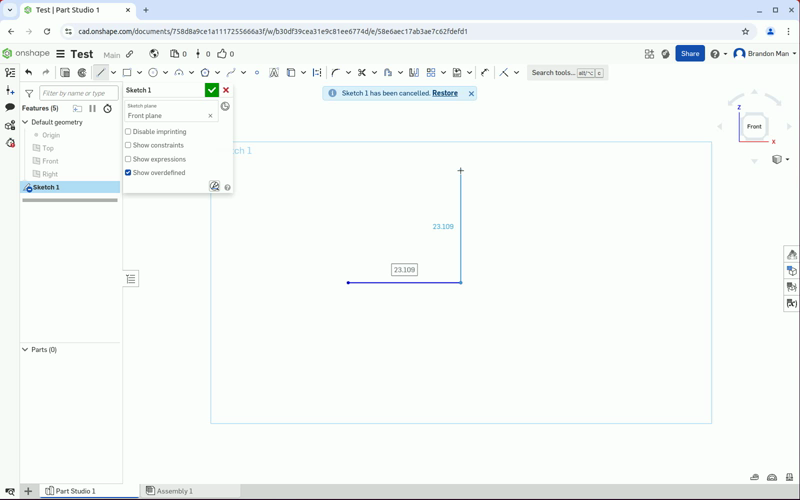
click(460, 170)
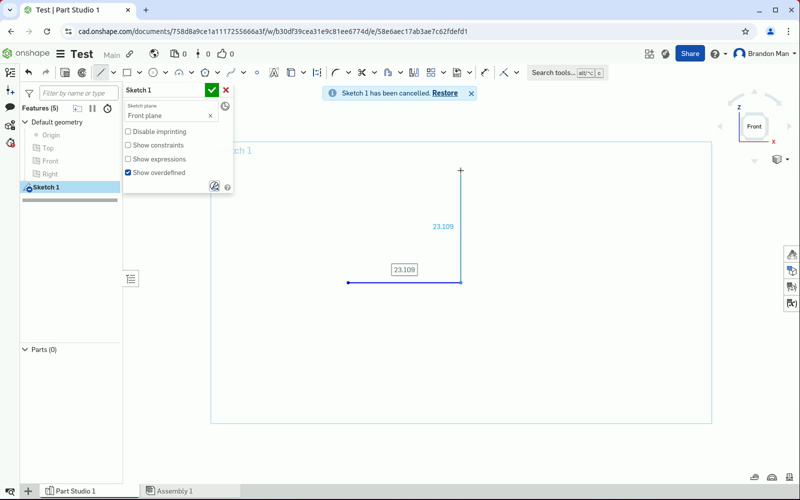
key_up(shift)
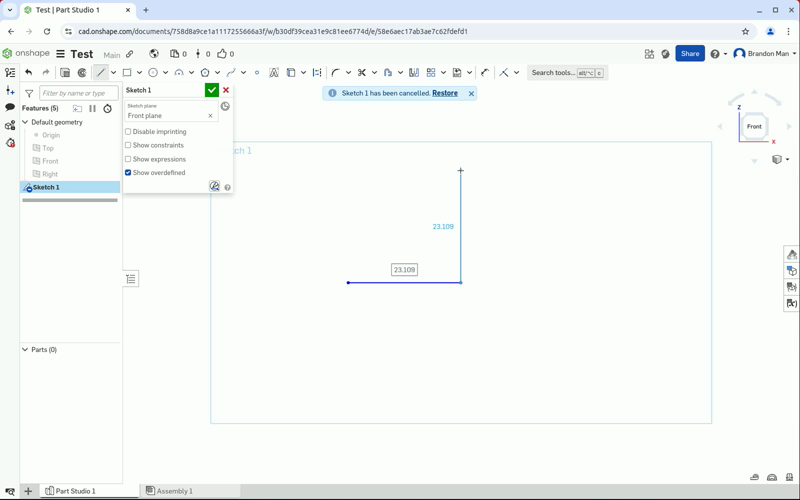
key_down(shift)
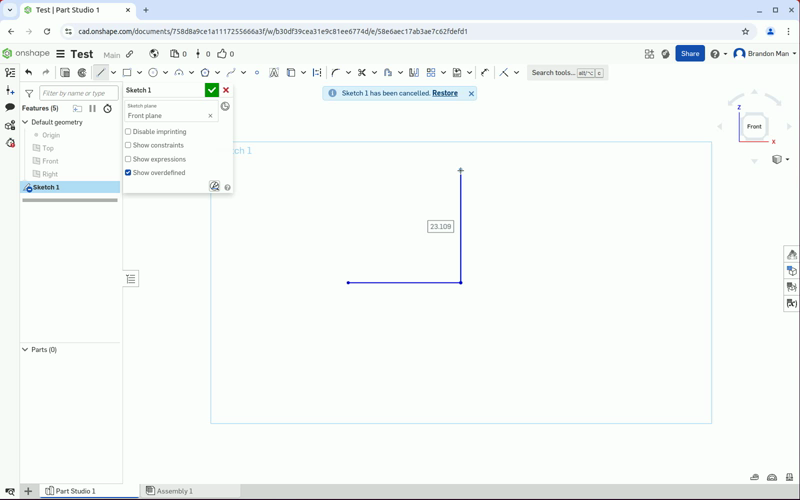
mouse_move(348, 170)
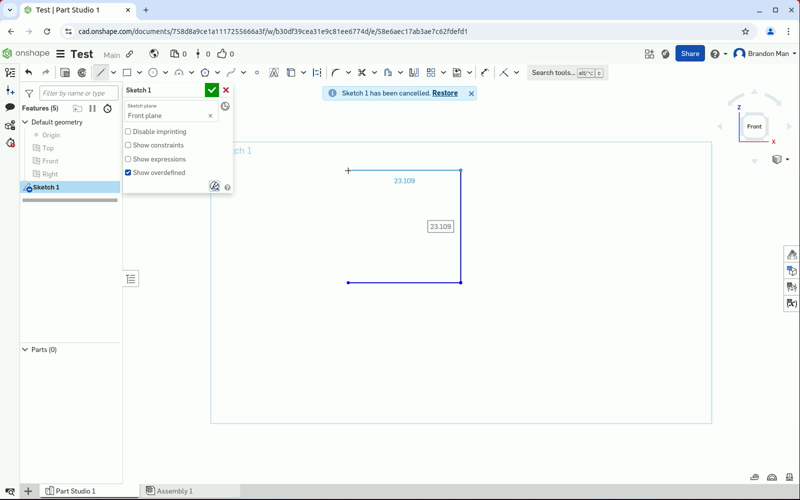
click(348, 170)
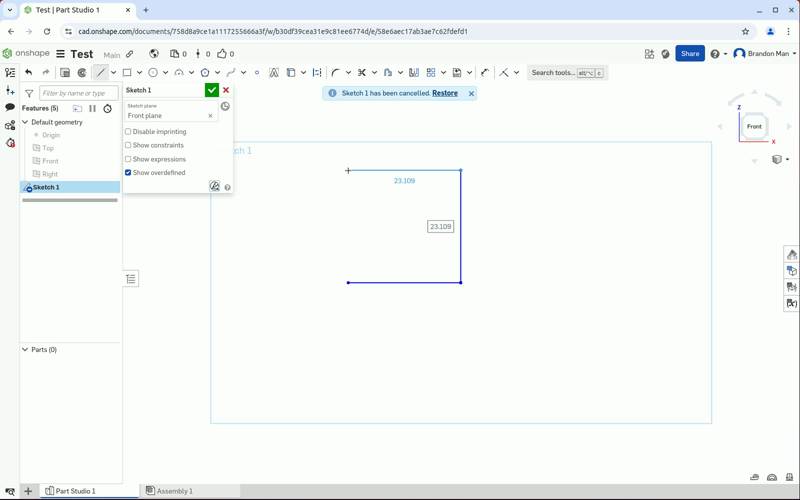
key_up(shift)
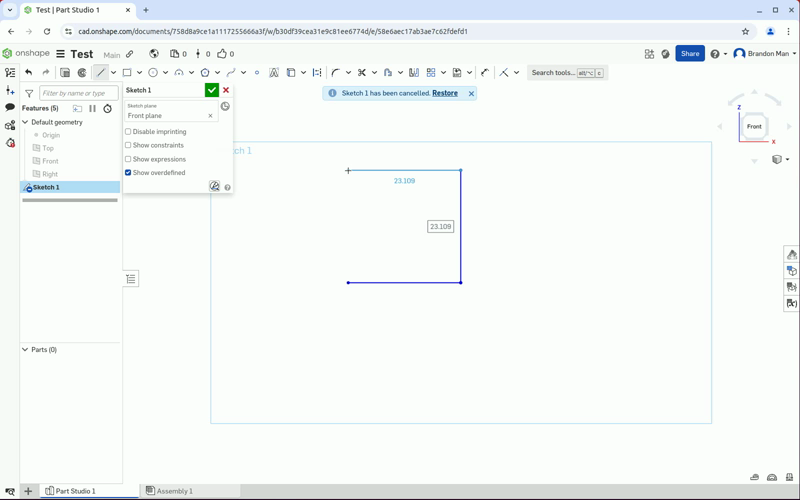
key_down(shift)
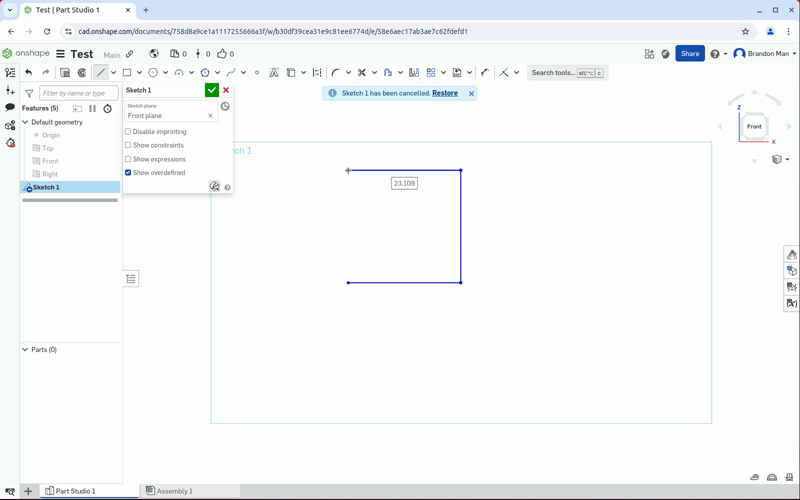
mouse_move(348, 282)
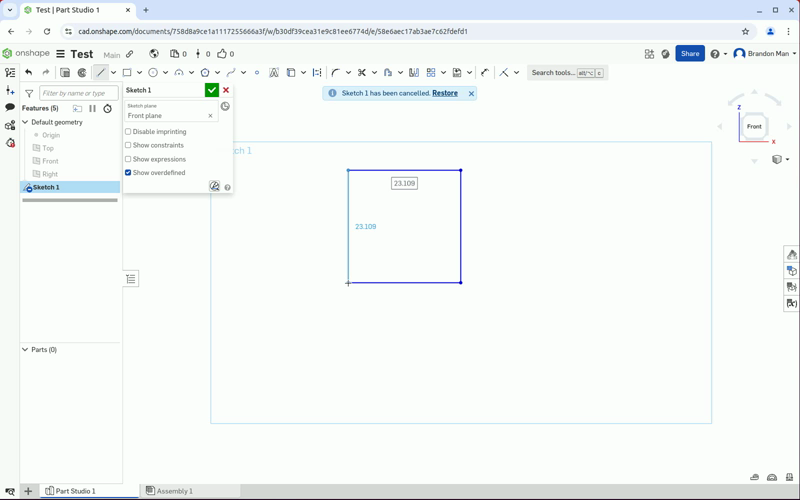
key_up(shift)
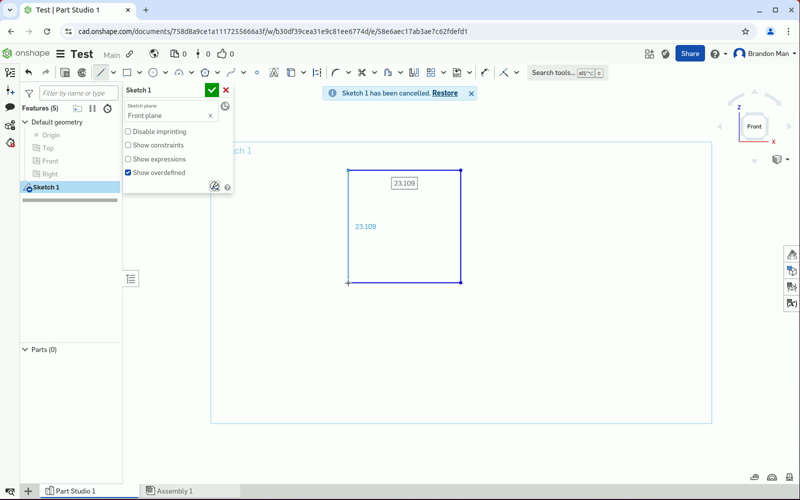
click(348, 282)
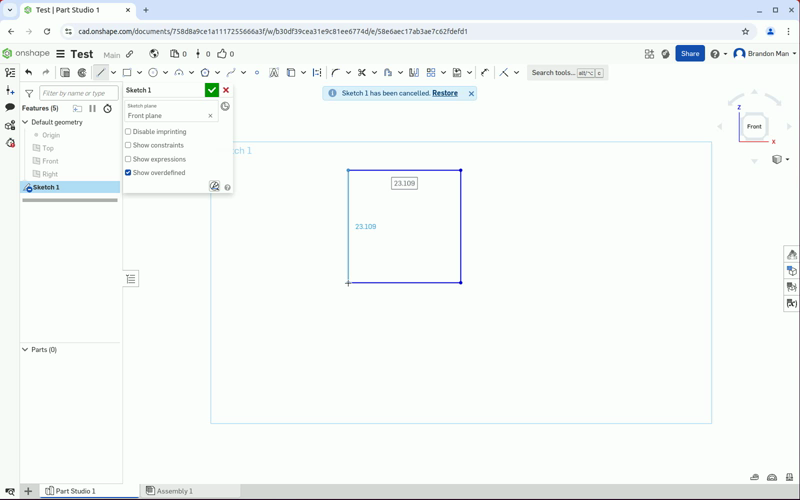
key(esc)
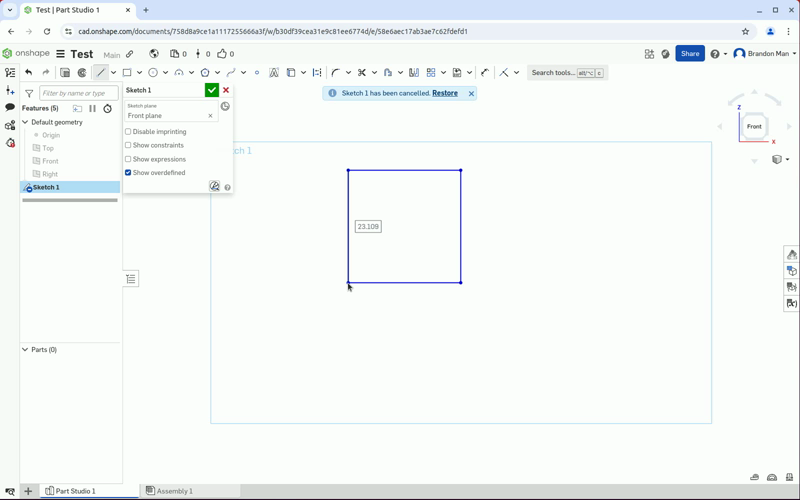
mouse_move(358, 241)
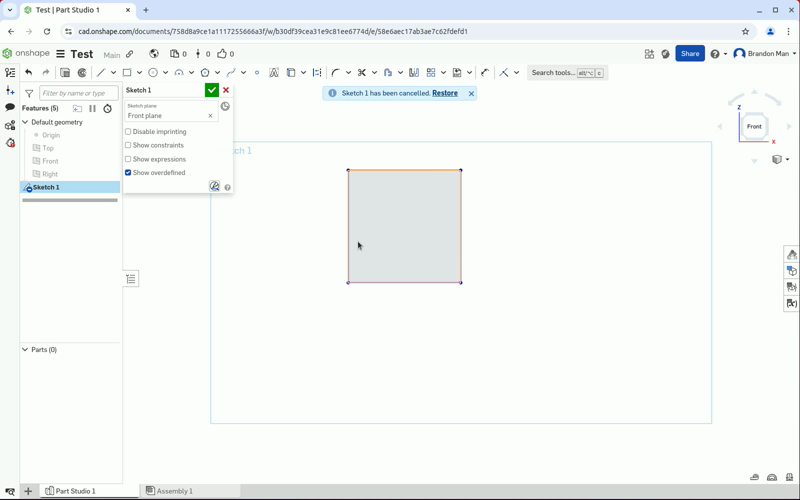
click(358, 241)
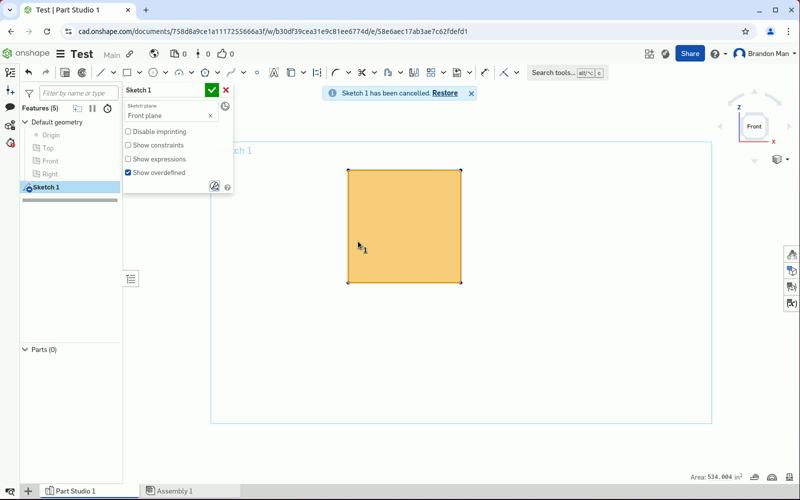
mouse_move(73, 352)
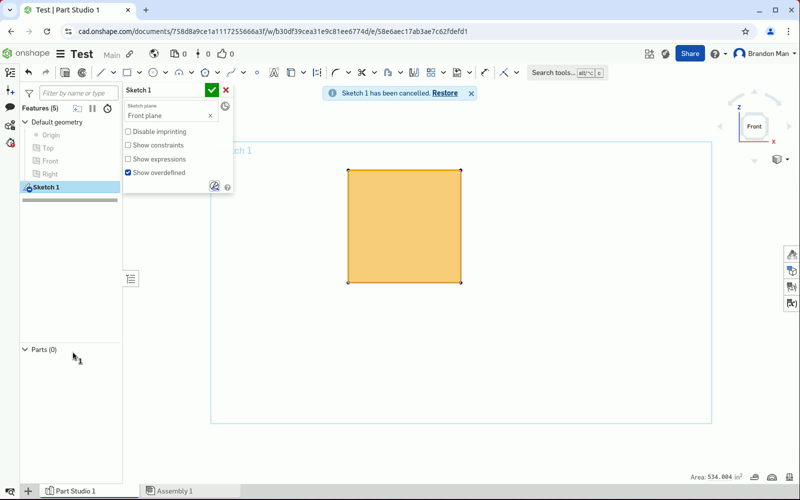
key(shift+y)
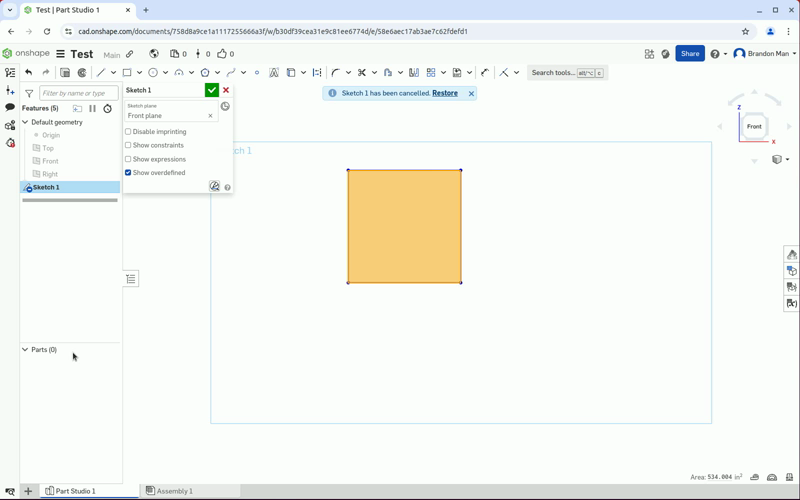
key(shift+e)
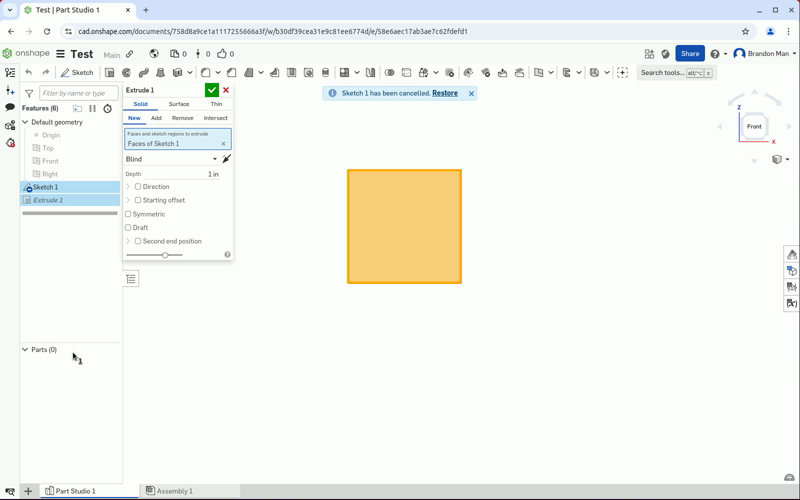
mouse_move(143, 106)
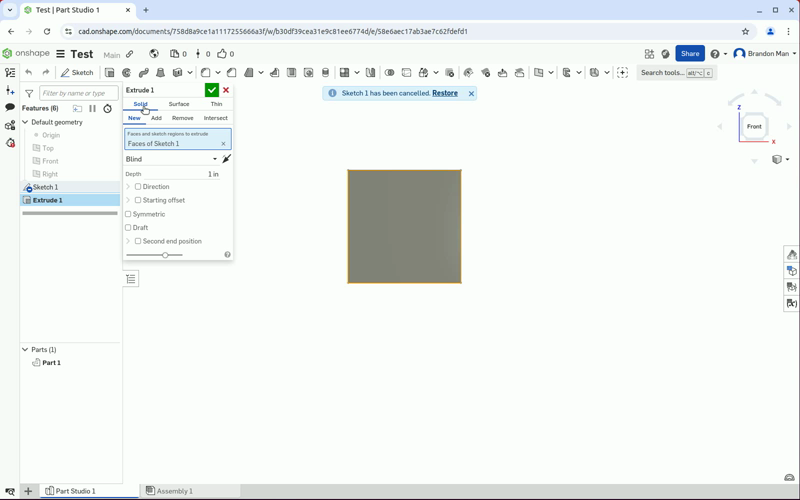
click(143, 106)
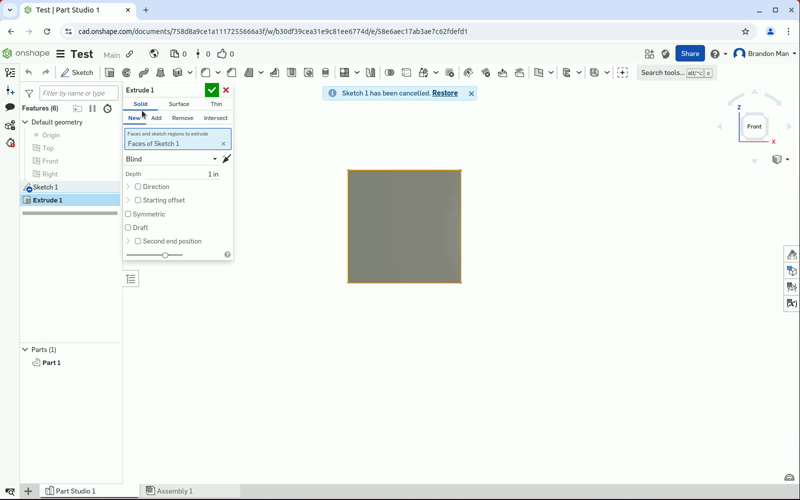
mouse_move(137, 120)
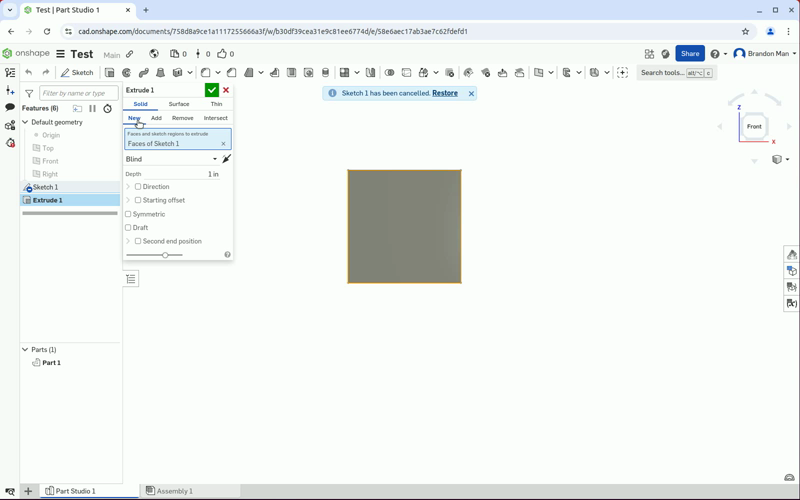
click(137, 120)
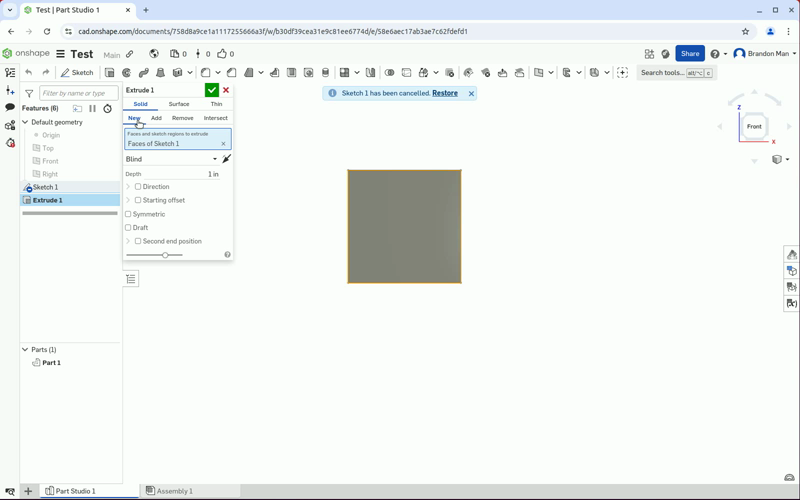
key(tab, 4)
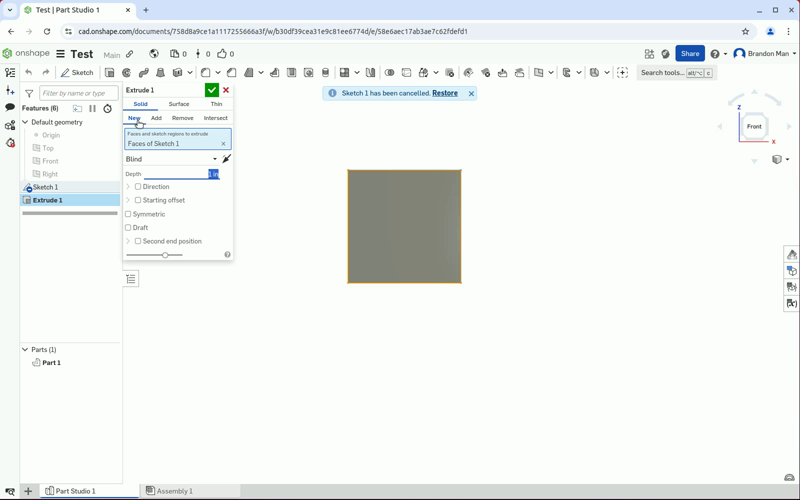
text(23.108)
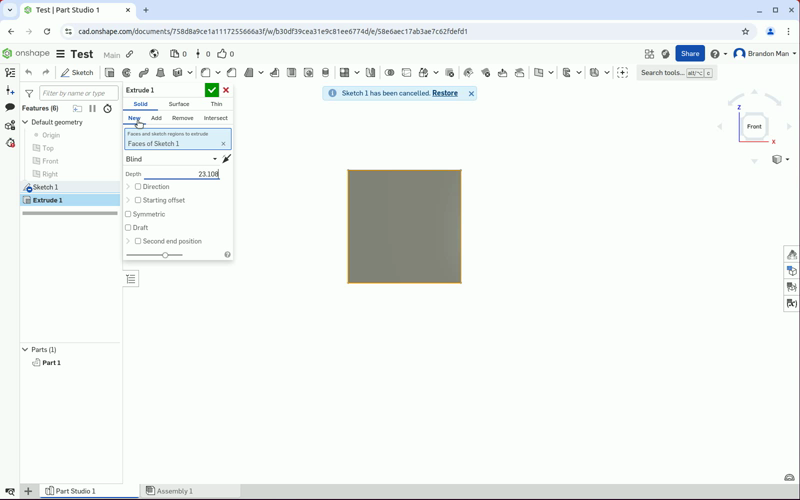
key(enter)
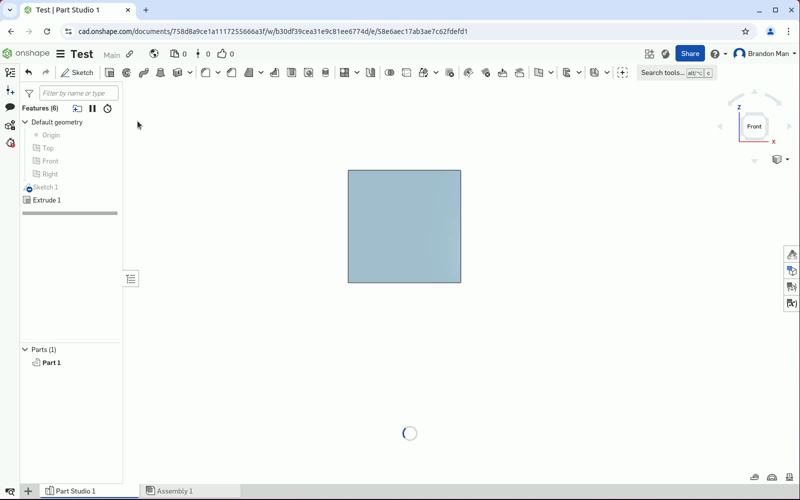
key(shift+h)
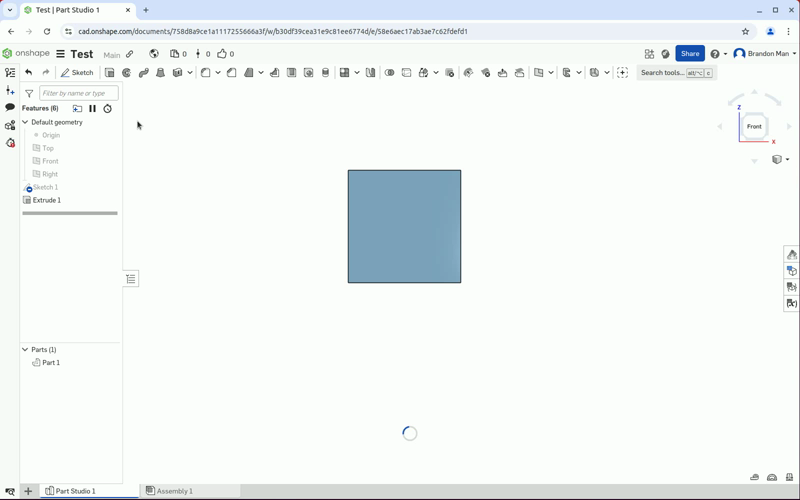
key(shift+h)
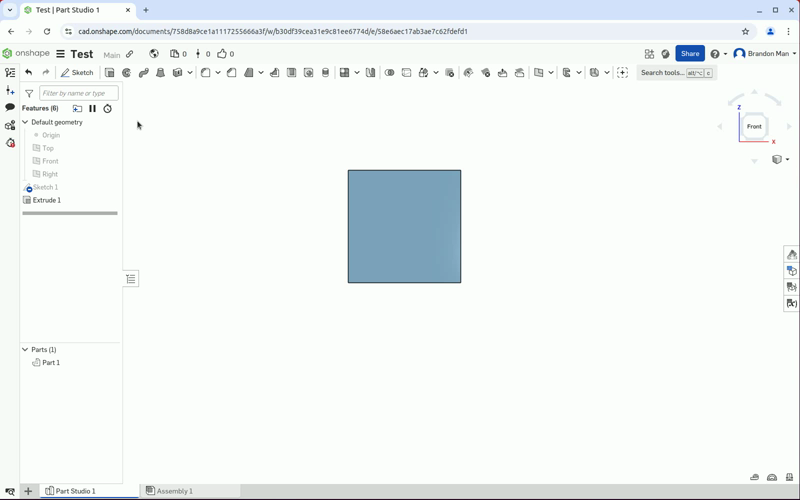
mouse_move(73, 189)
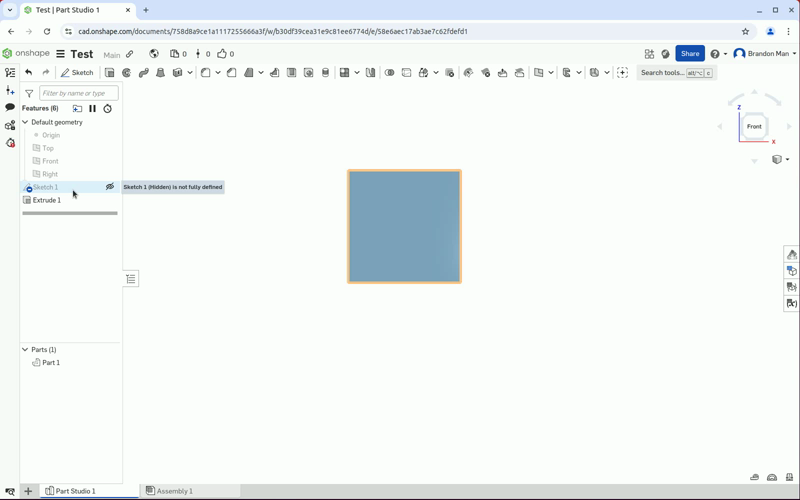
click(73, 189)
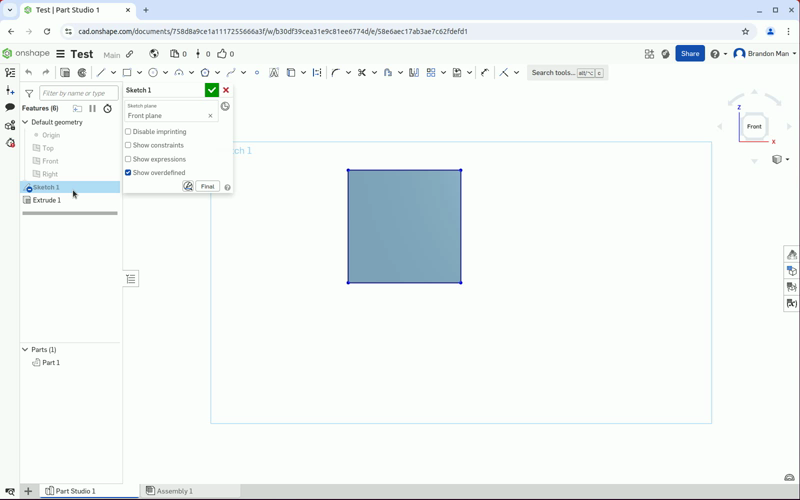
mouse_move(229, 92)
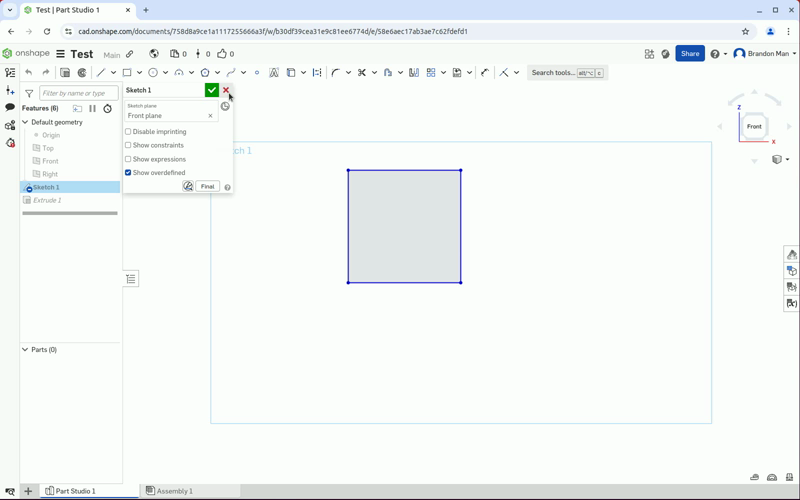
click(229, 92)
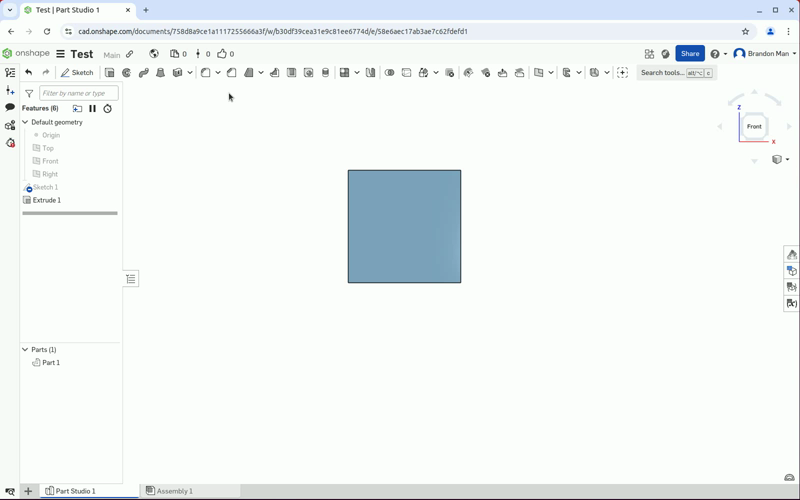
mouse_move(541, 75)
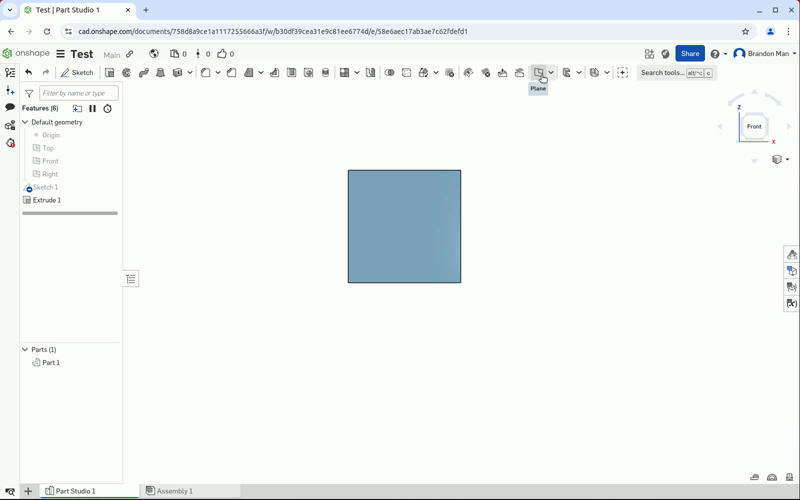
click(541, 75)
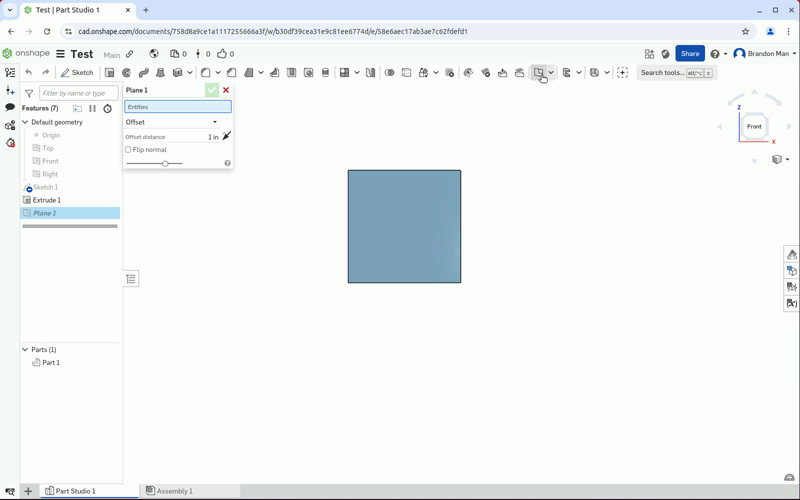
mouse_move(73, 163)
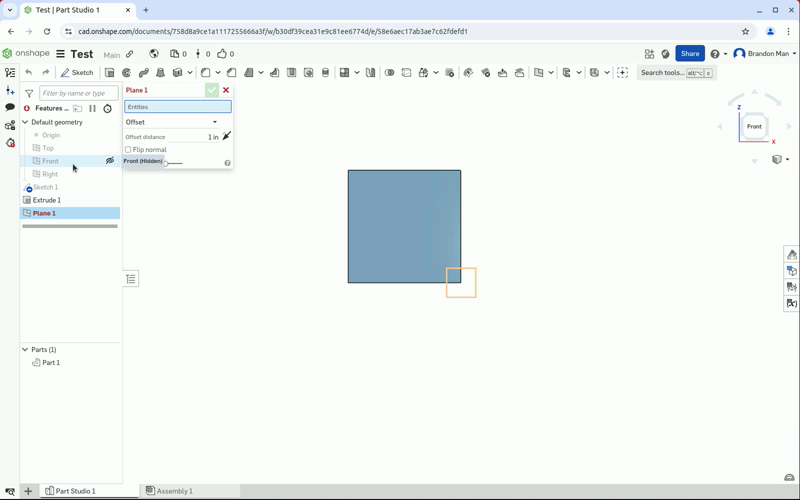
click(73, 163)
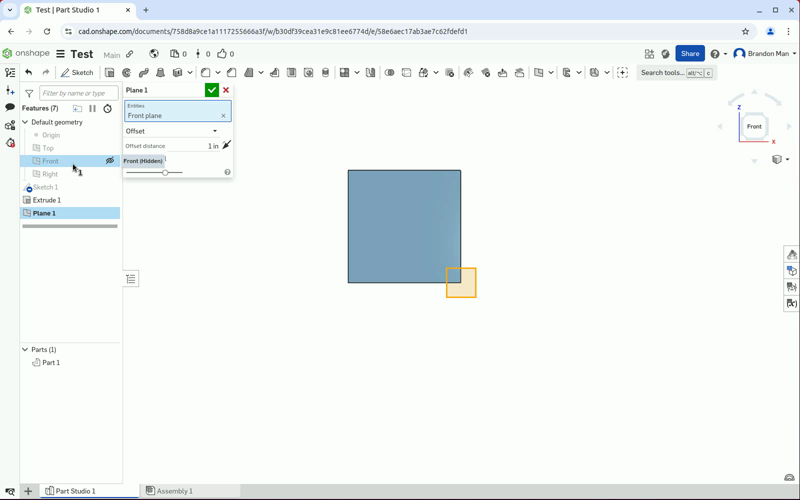
key(tab, 2)
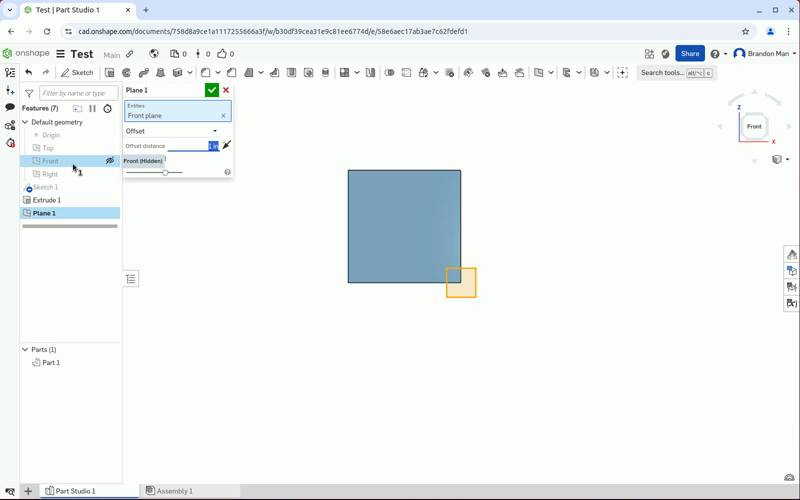
text(23.108)
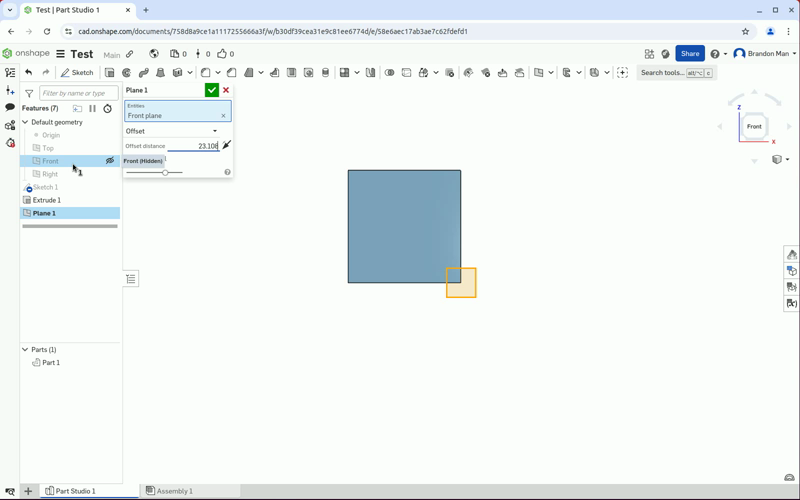
key(enter, 2)
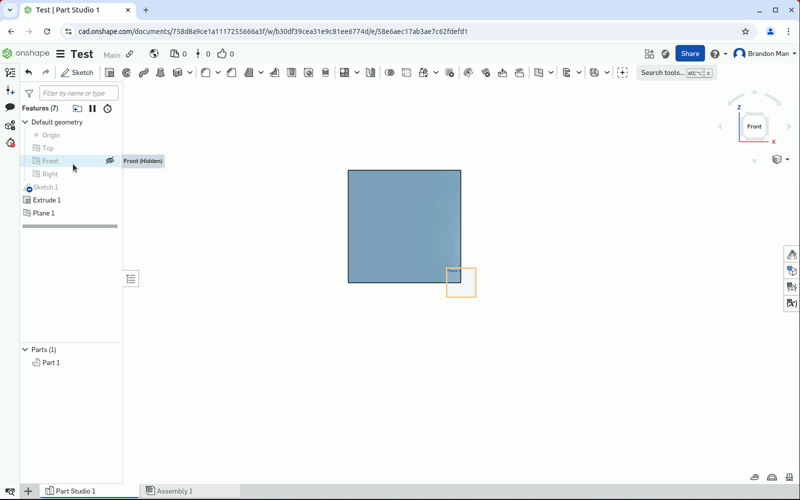
key(shift+s)
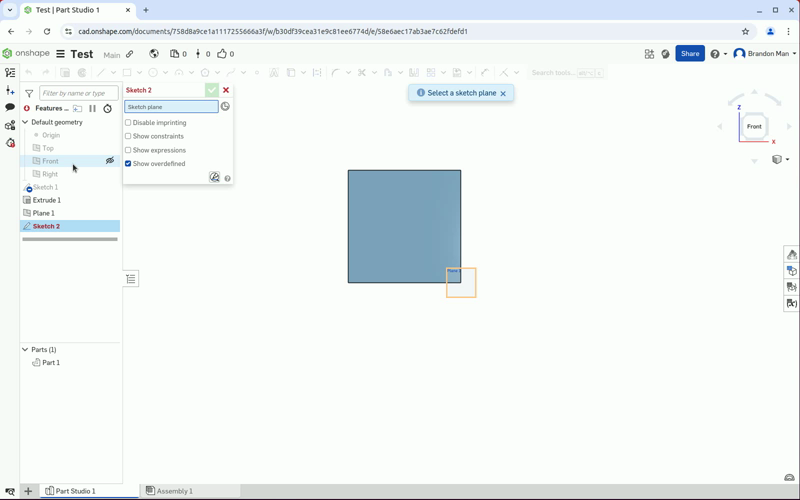
mouse_move(73, 215)
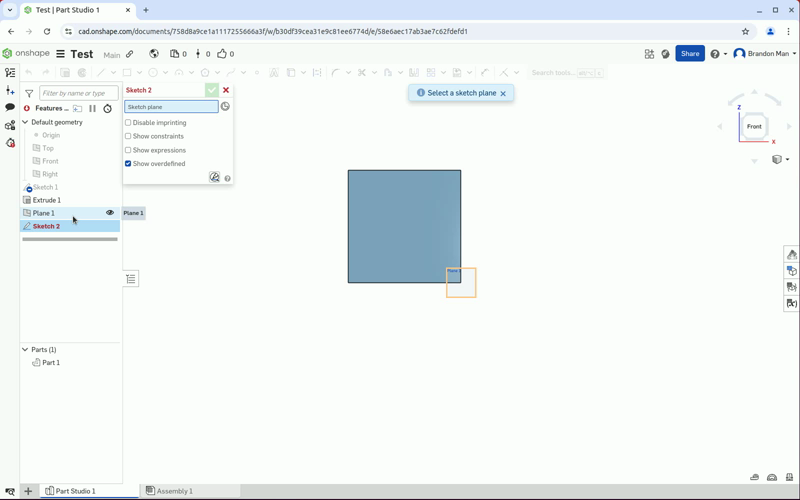
click(73, 215)
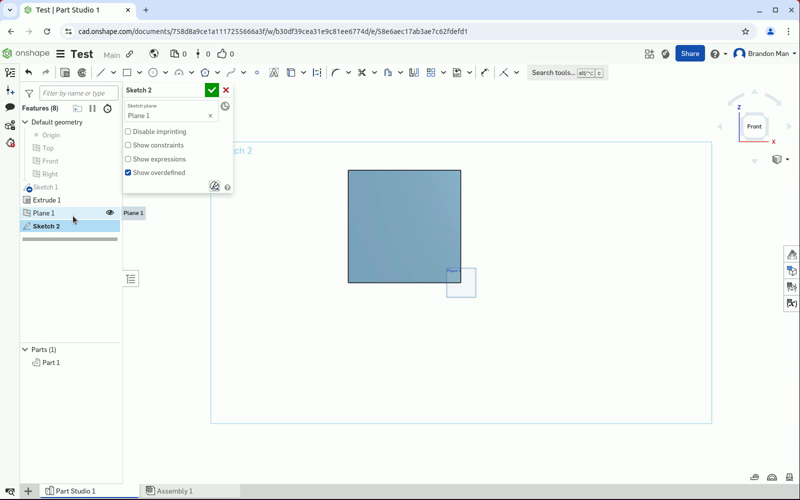
mouse_move(73, 352)
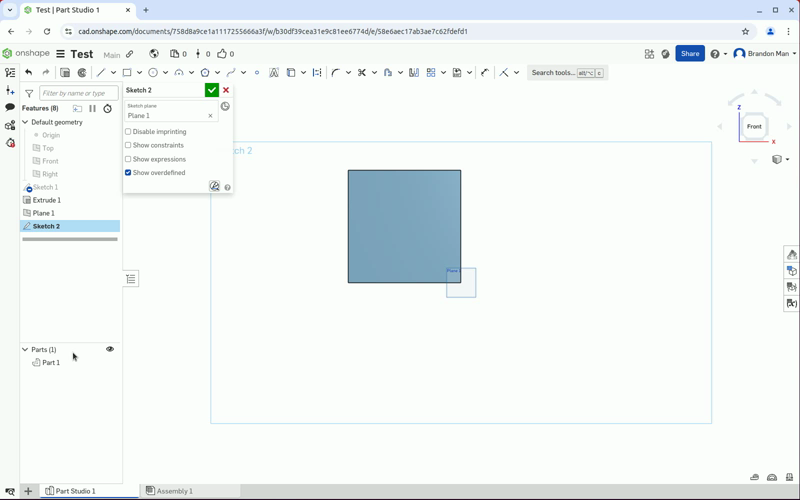
key(y)
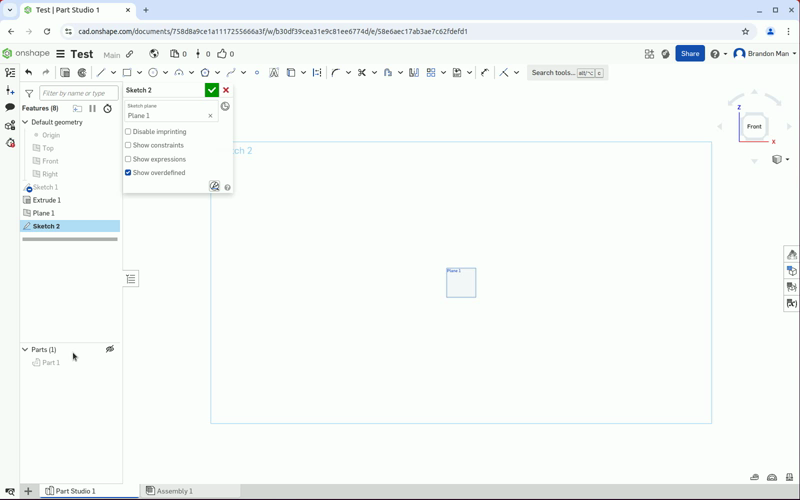
key(l)
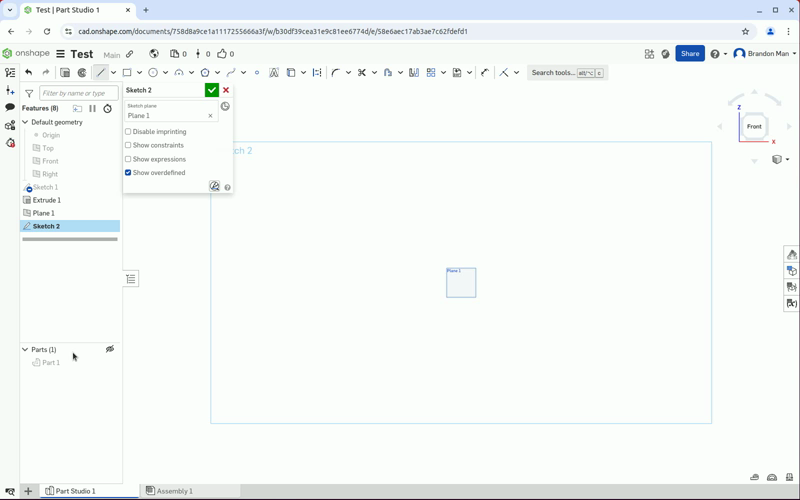
key_down(shift)
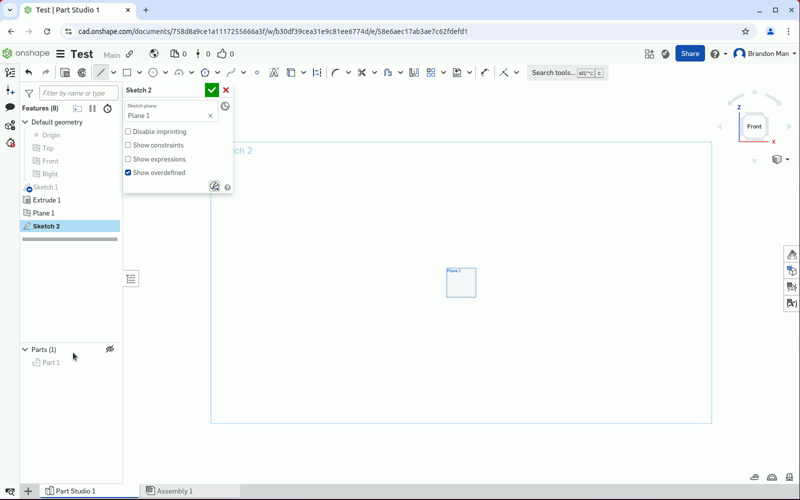
mouse_move(404, 282)
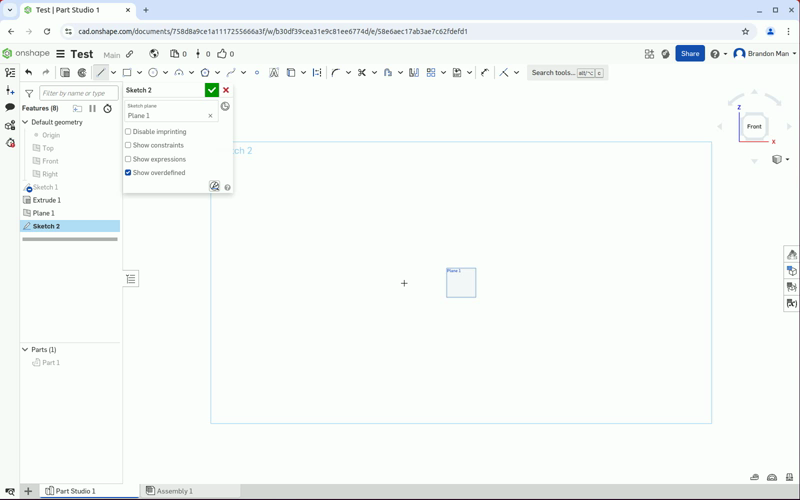
click(404, 282)
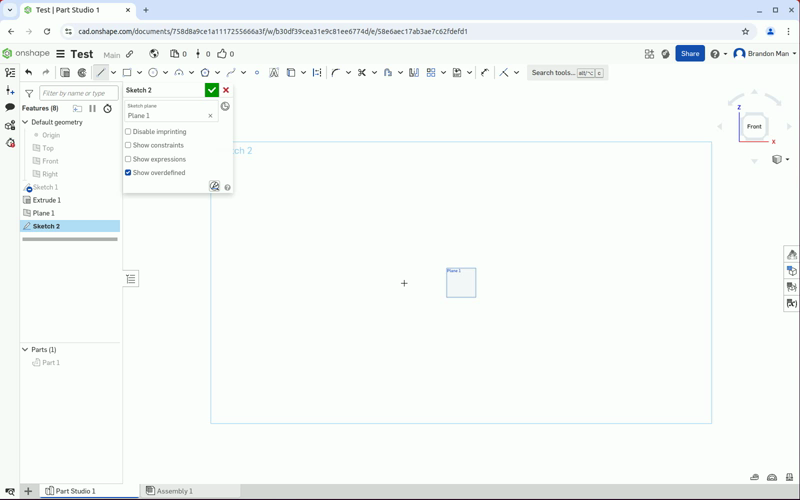
key_up(shift)
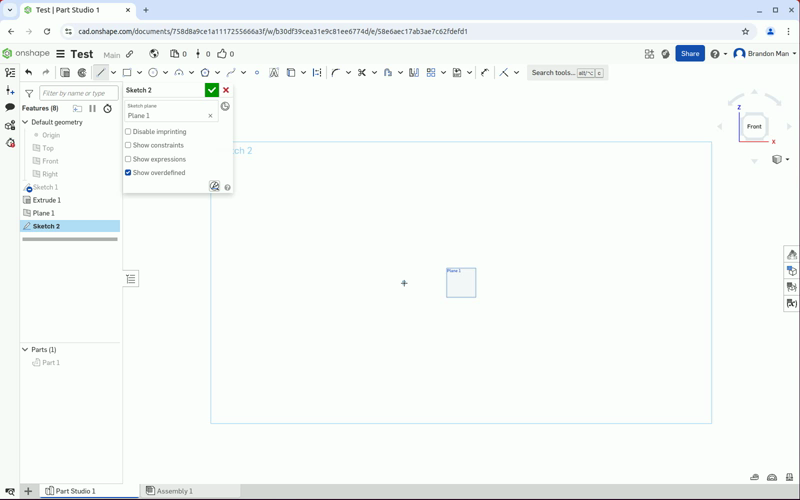
key_down(shift)
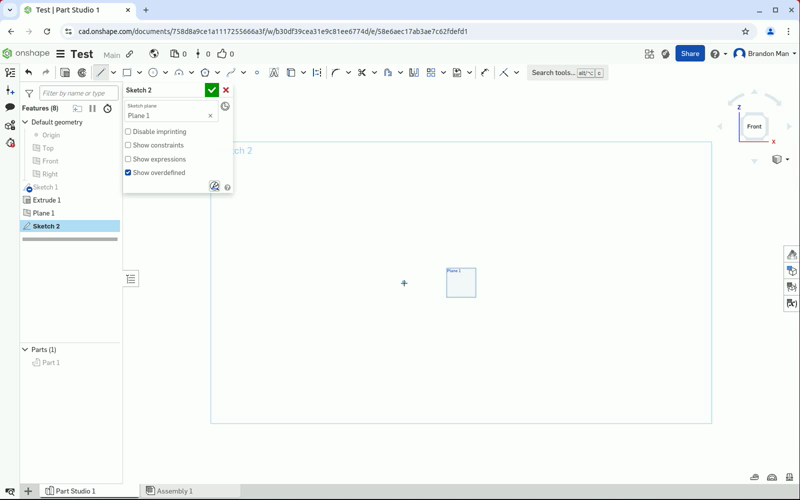
mouse_move(434, 282)
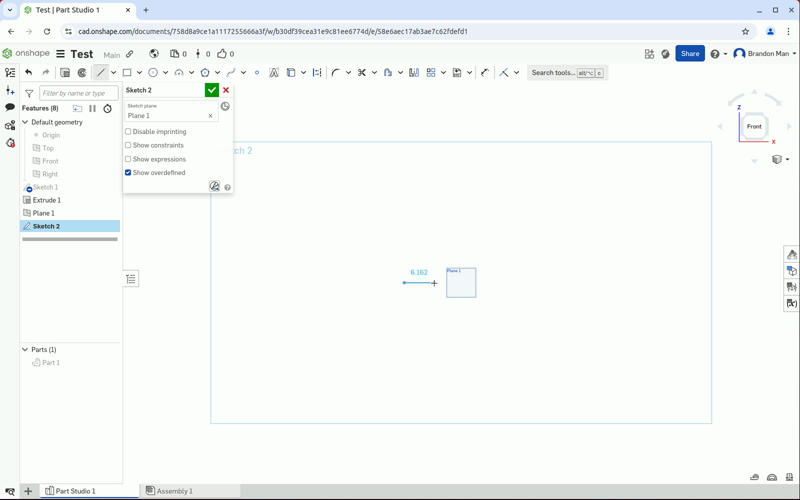
mouse_move(461, 282)
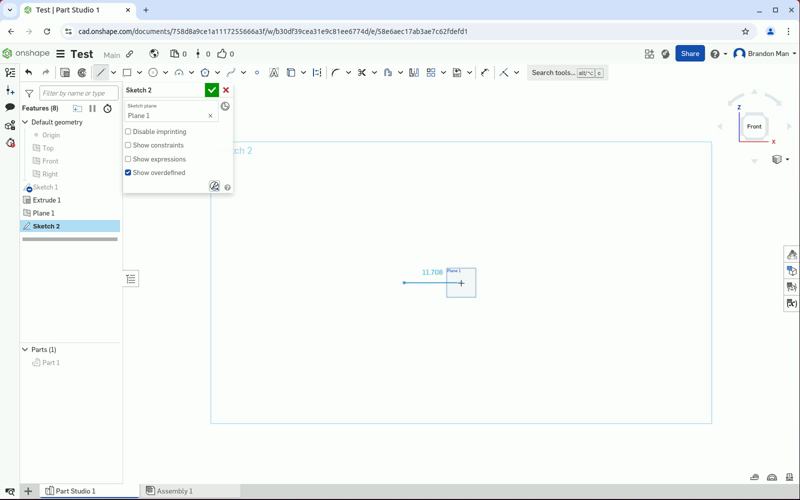
click(461, 282)
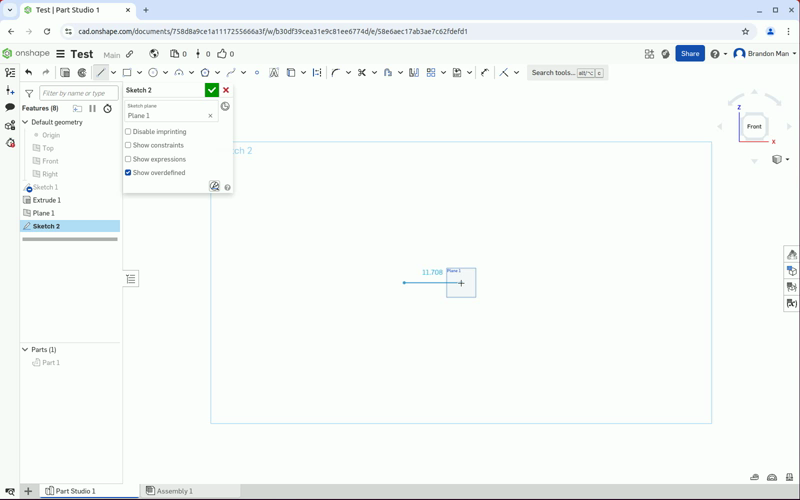
key_up(shift)
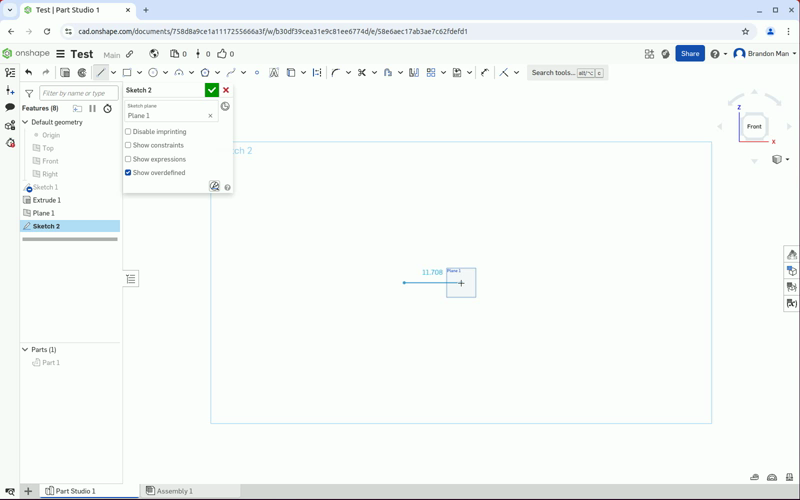
key_down(shift)
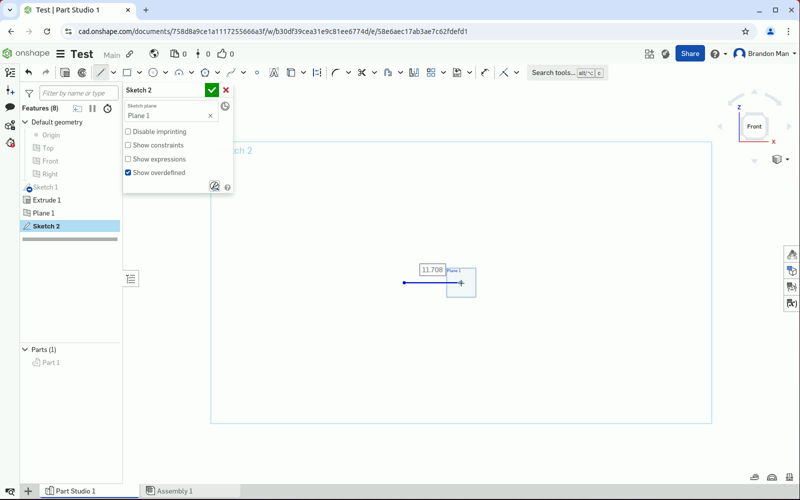
mouse_move(491, 282)
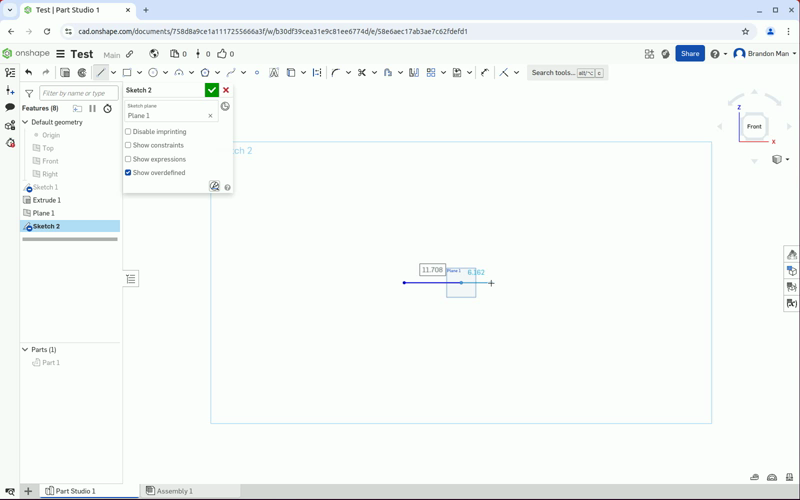
mouse_move(461, 226)
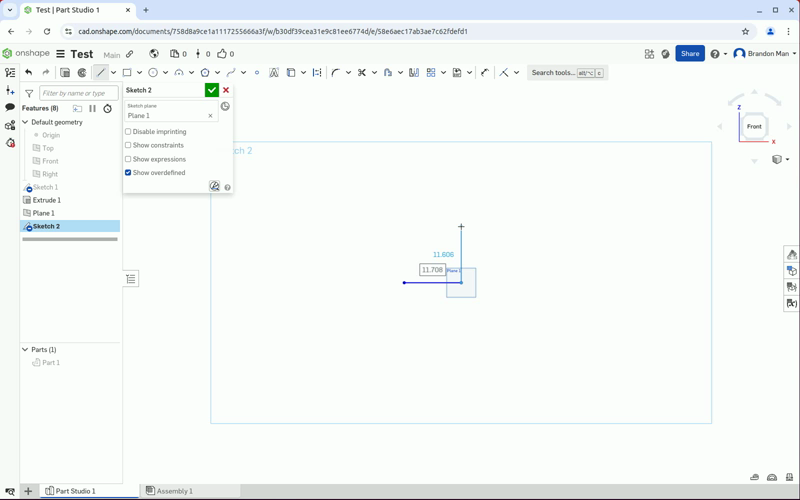
click(461, 226)
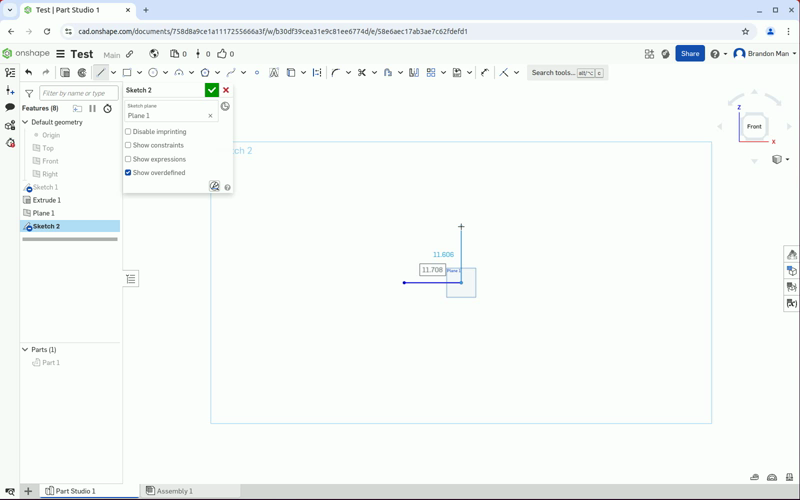
key_up(shift)
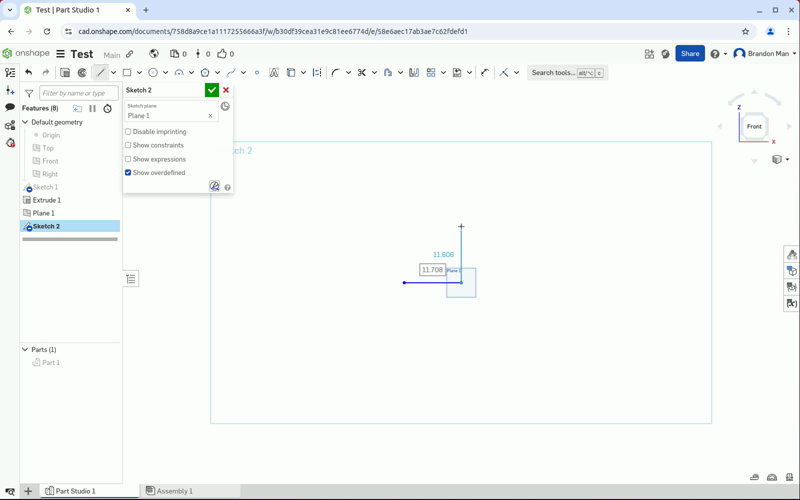
key_down(shift)
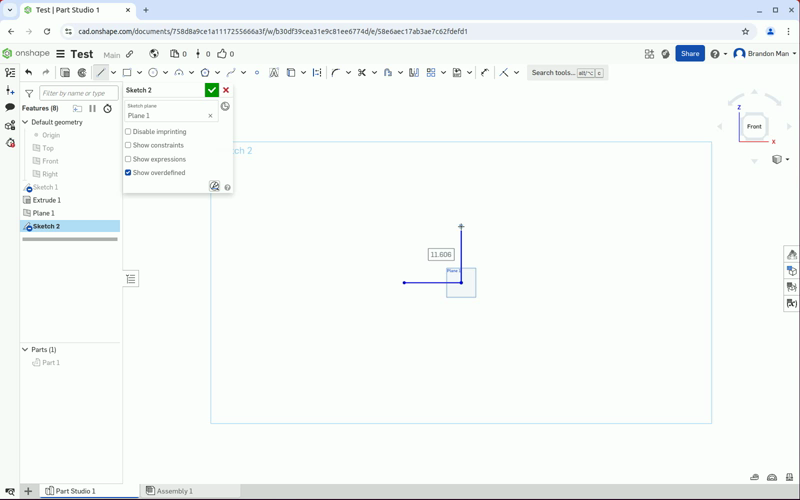
mouse_move(491, 226)
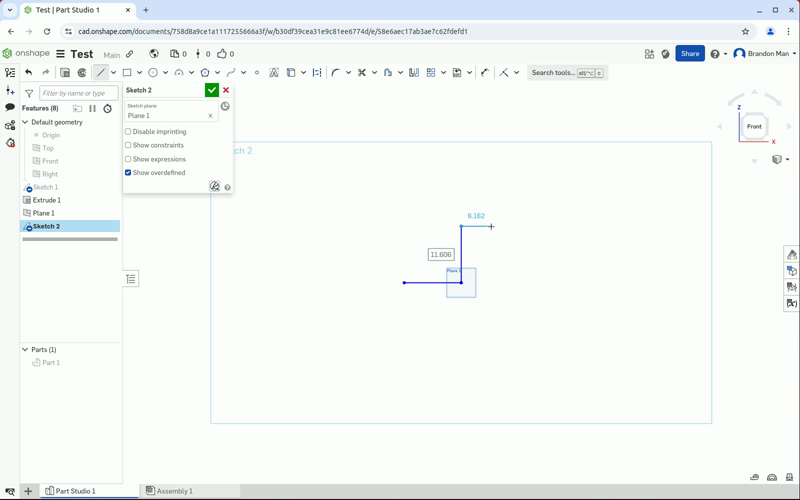
mouse_move(404, 226)
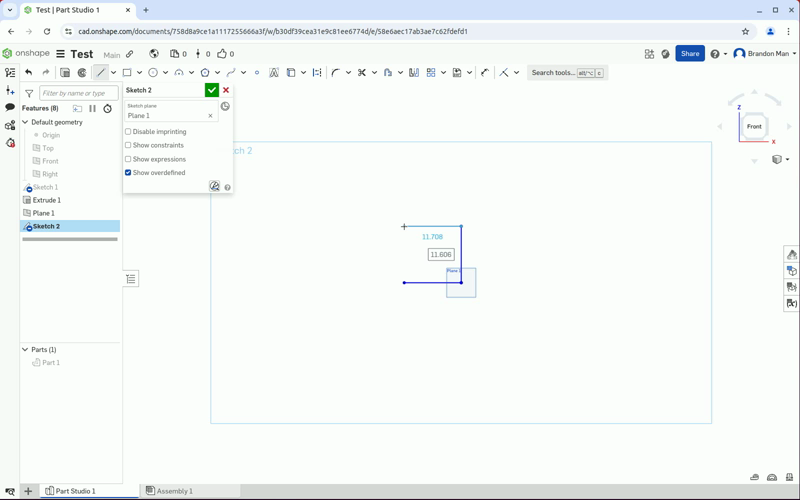
click(404, 226)
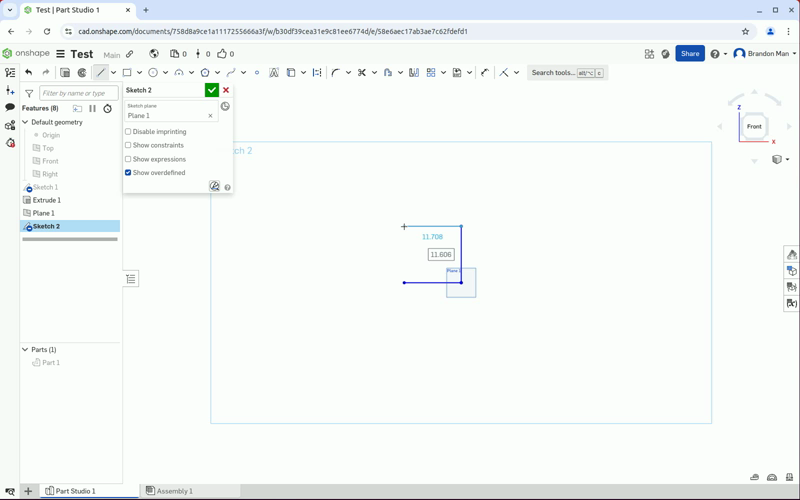
key_up(shift)
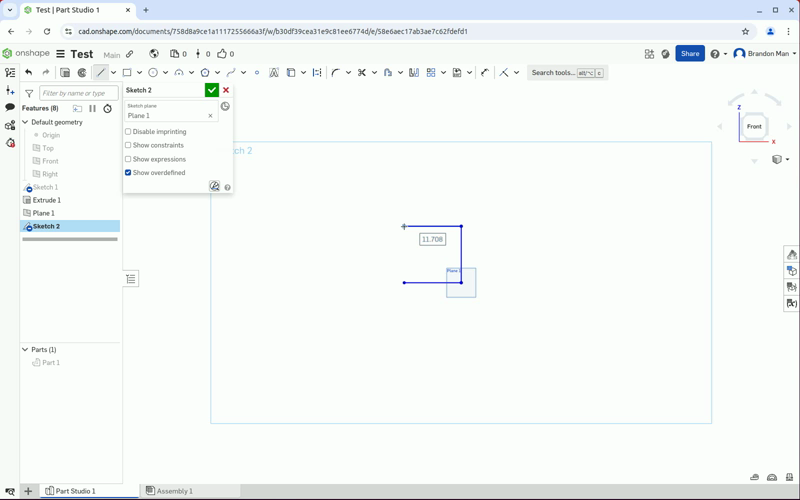
mouse_move(434, 226)
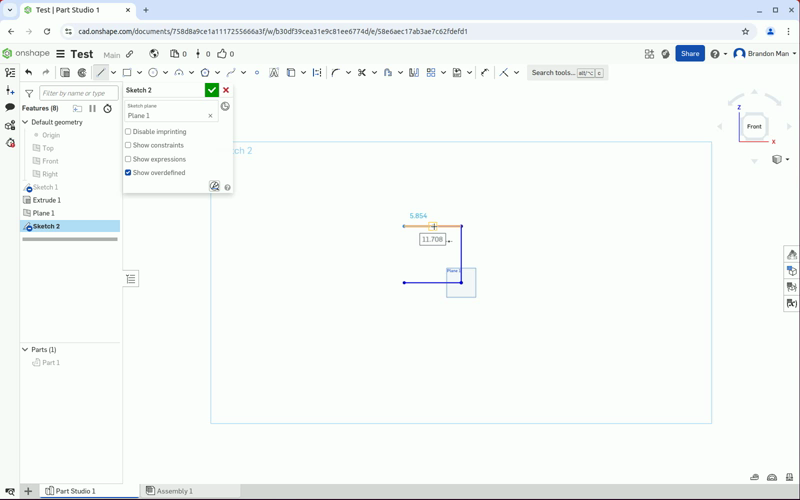
key_down(shift)
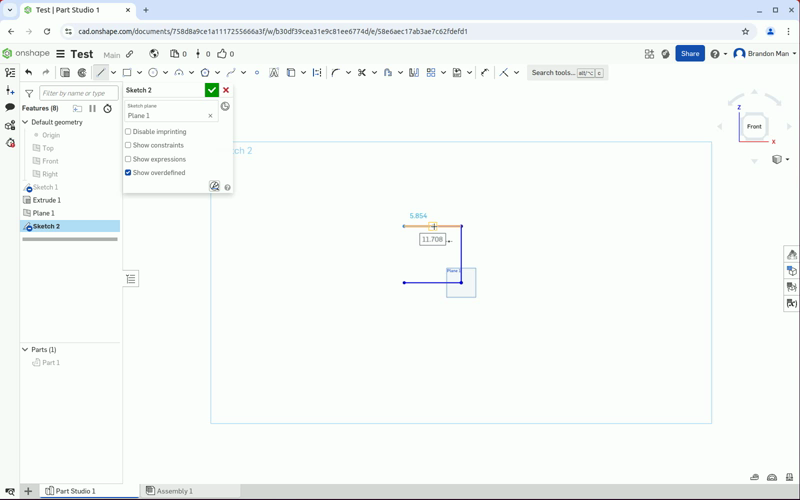
mouse_move(404, 282)
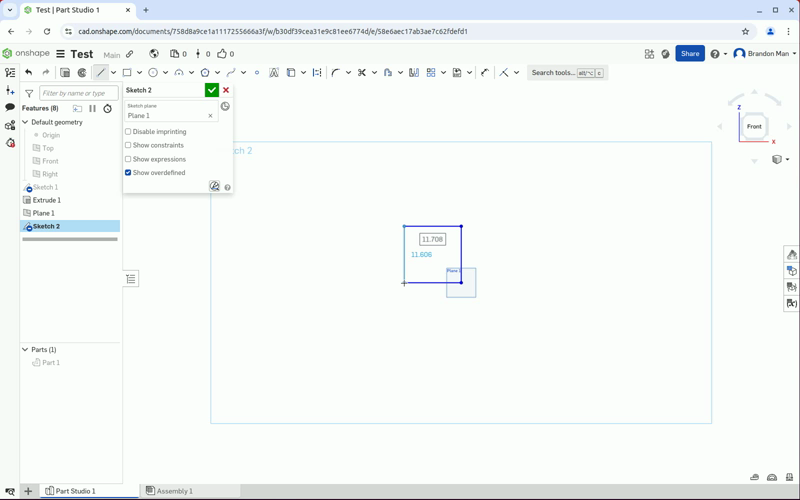
key_up(shift)
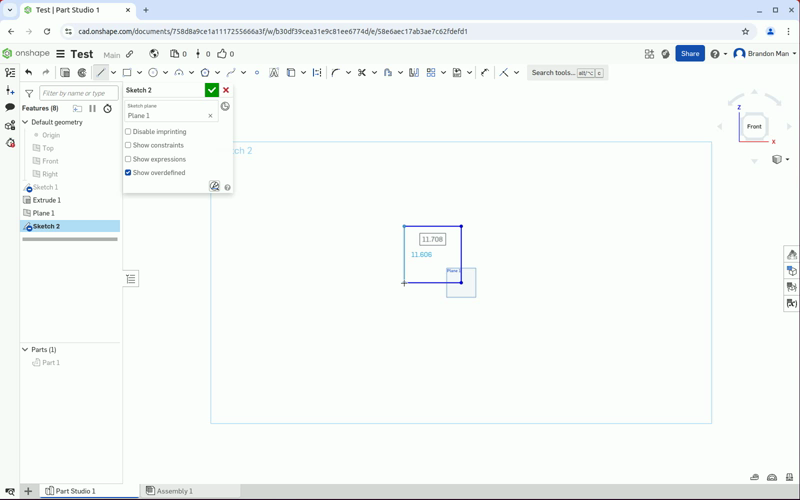
click(404, 282)
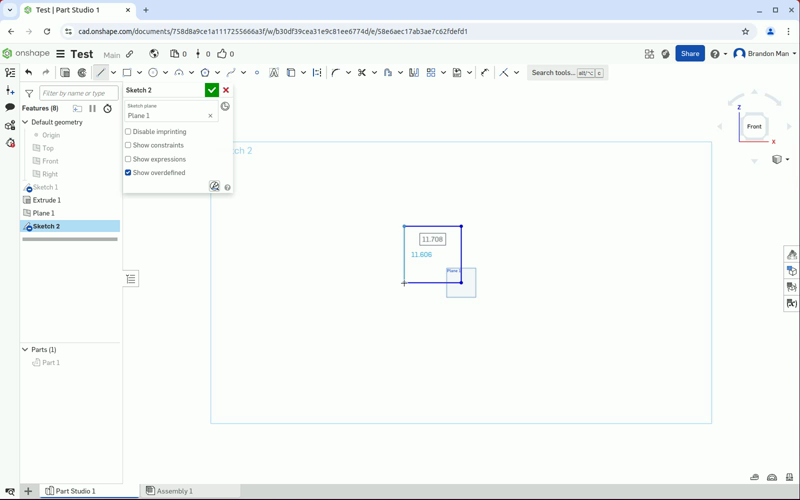
key(esc)
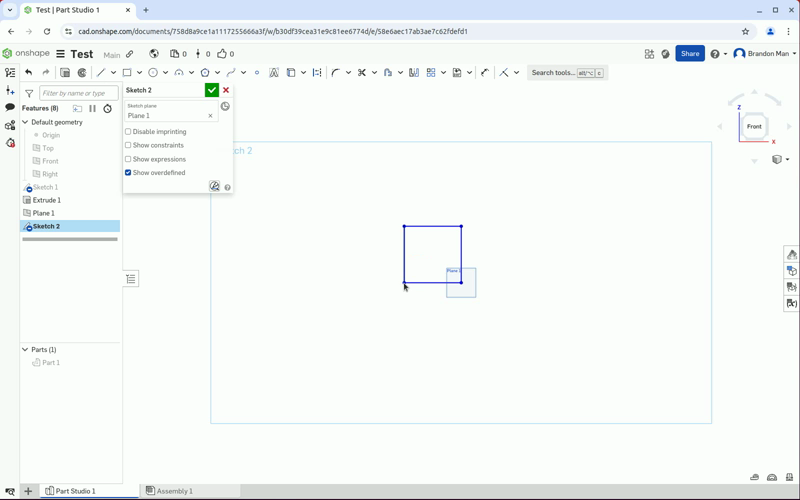
mouse_move(442, 233)
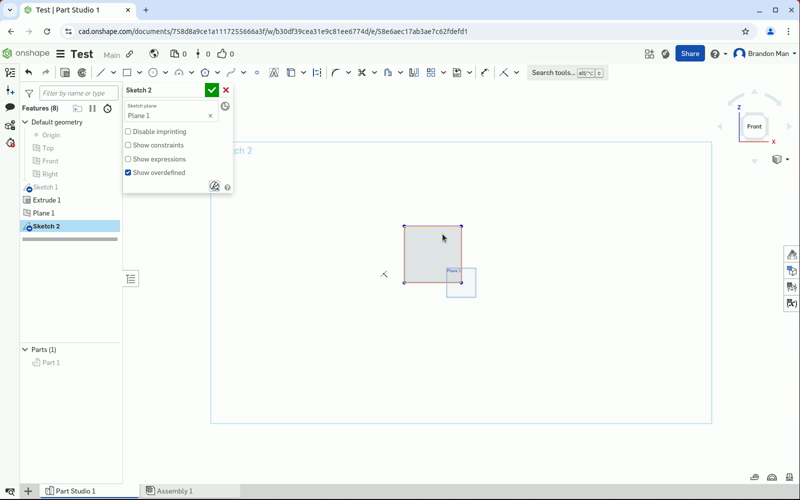
click(442, 233)
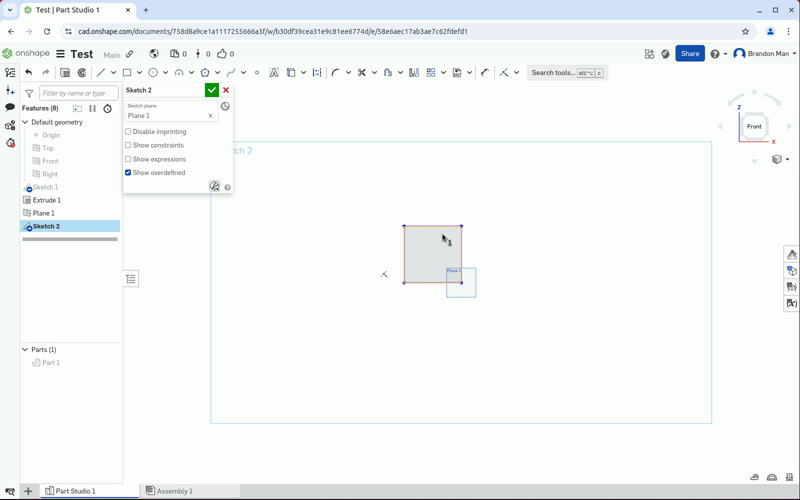
mouse_move(73, 352)
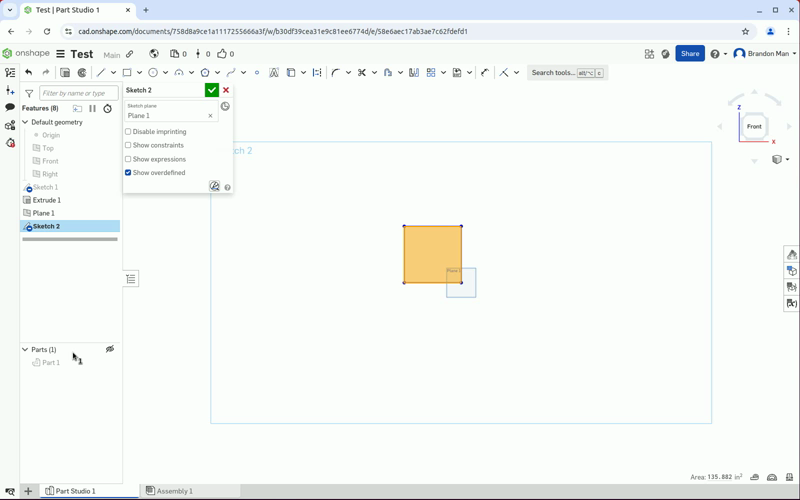
key(shift+y)
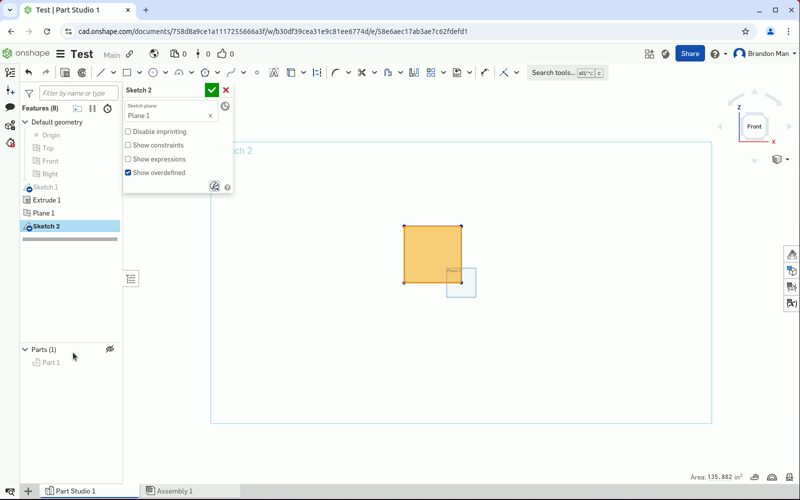
key(shift+e)
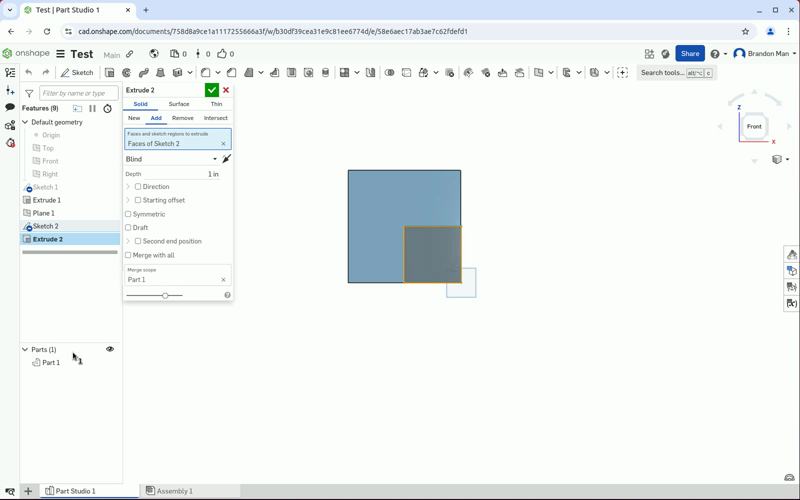
mouse_move(143, 106)
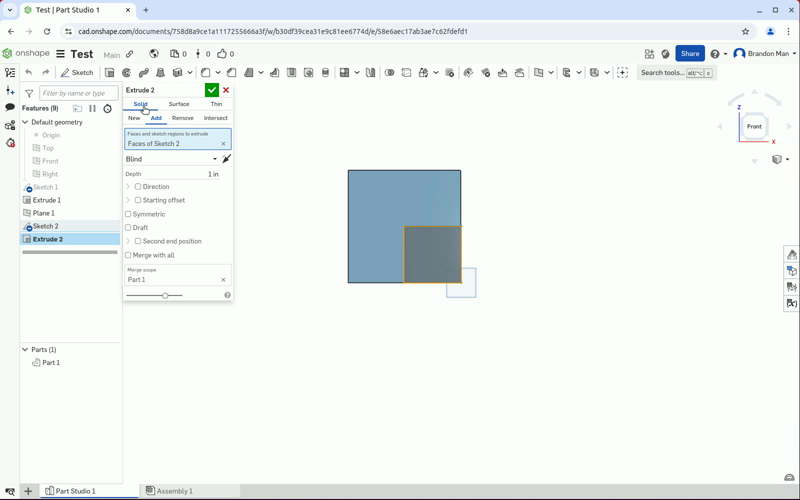
click(143, 106)
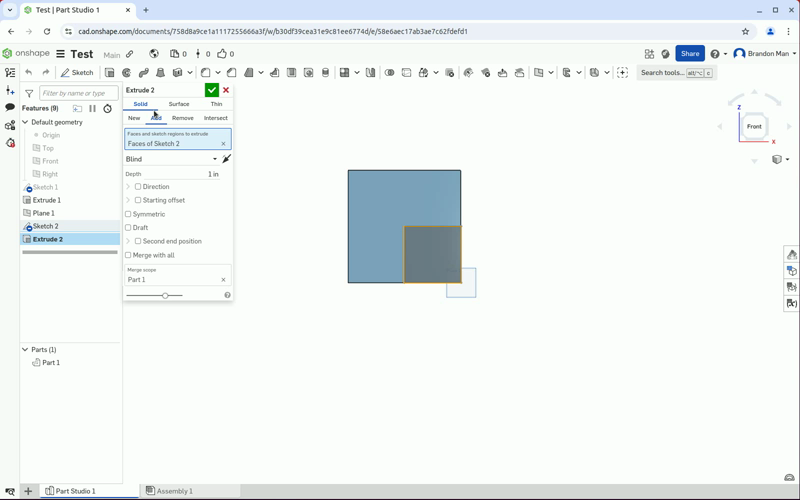
mouse_move(186, 120)
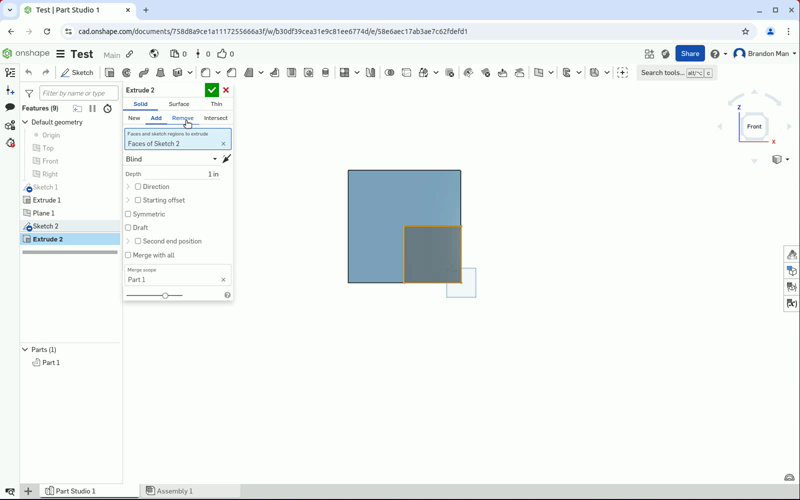
click(186, 120)
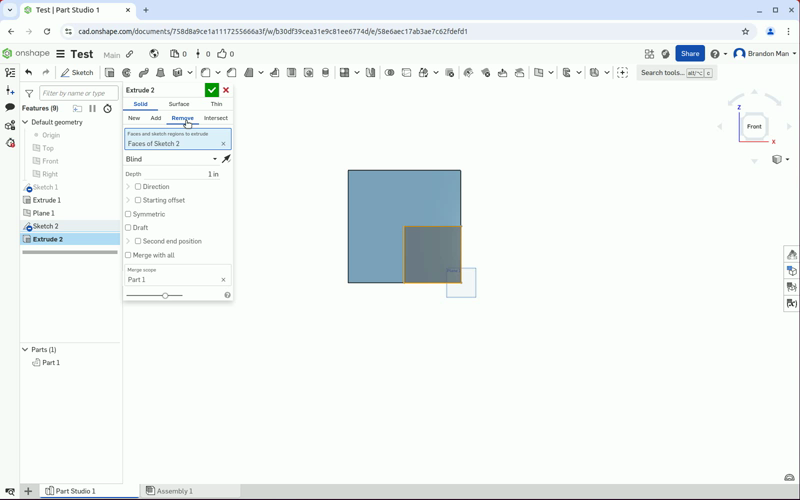
key(tab, 4)
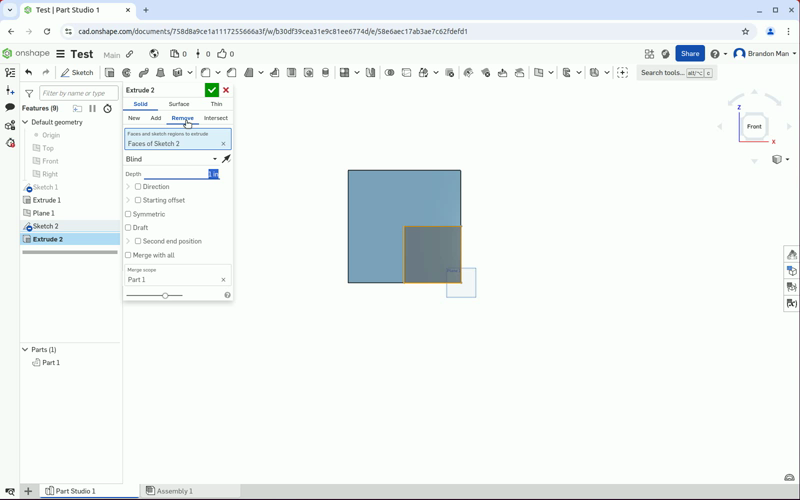
text(11.554)
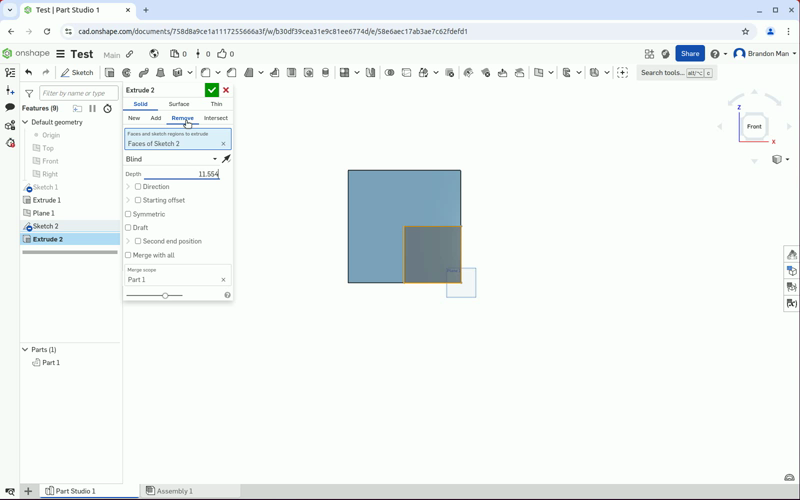
key(tab, 6)
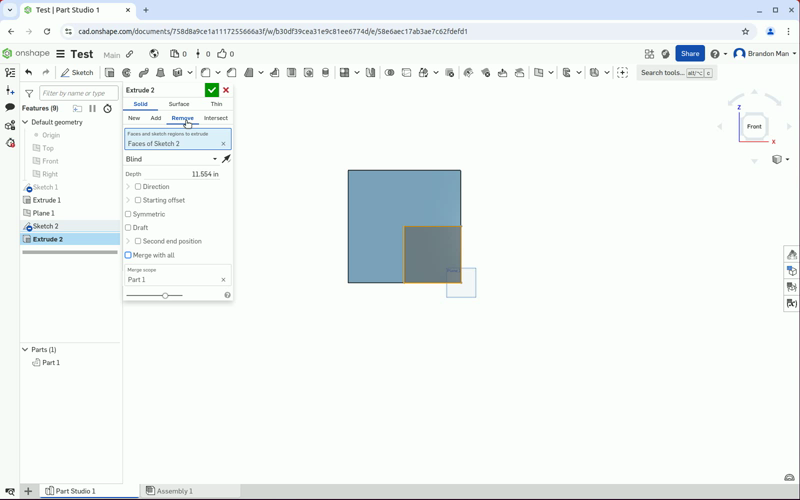
key(space)
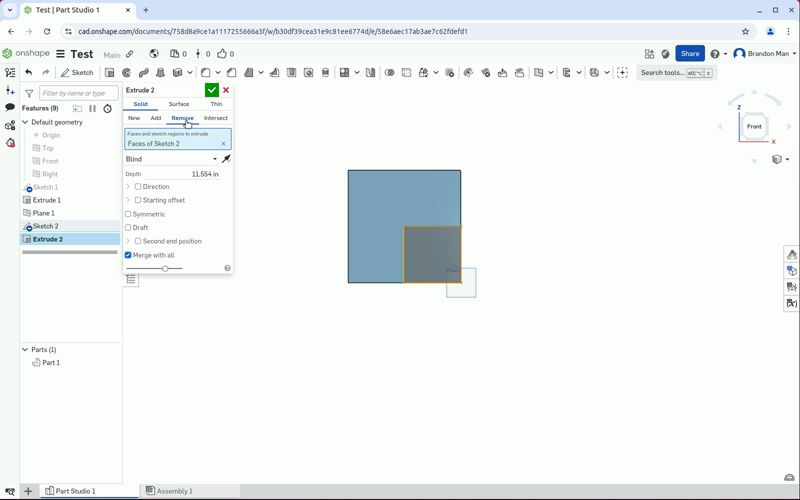
key(enter)
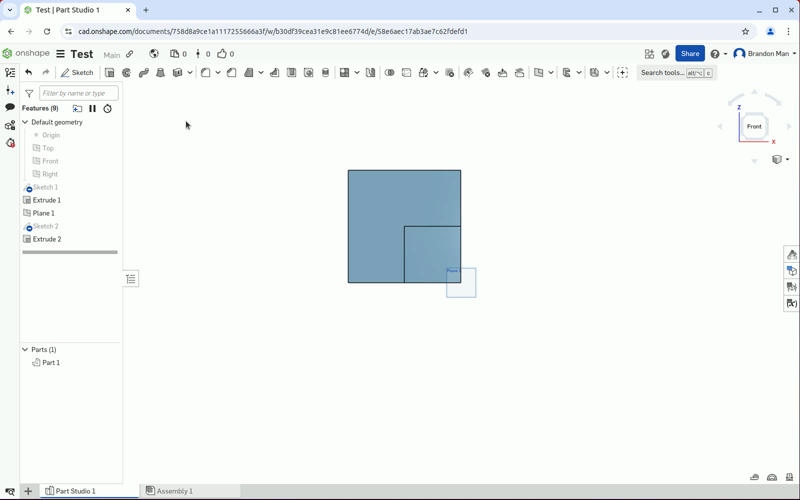
key(shift+h)
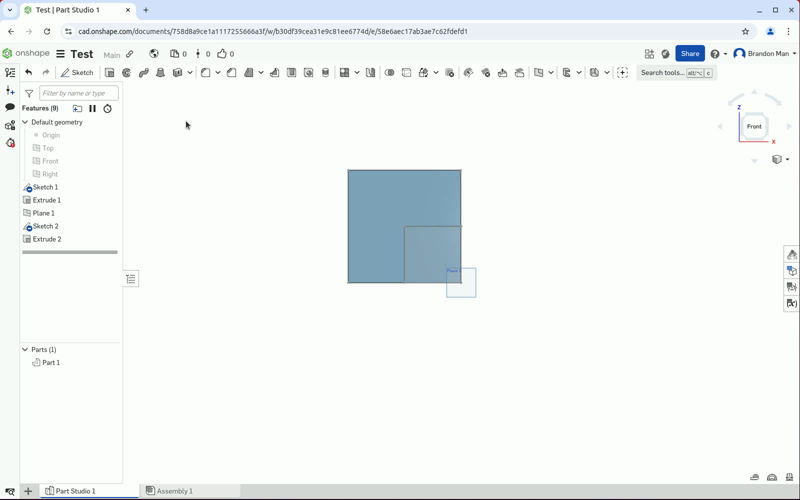
key(shift+h)
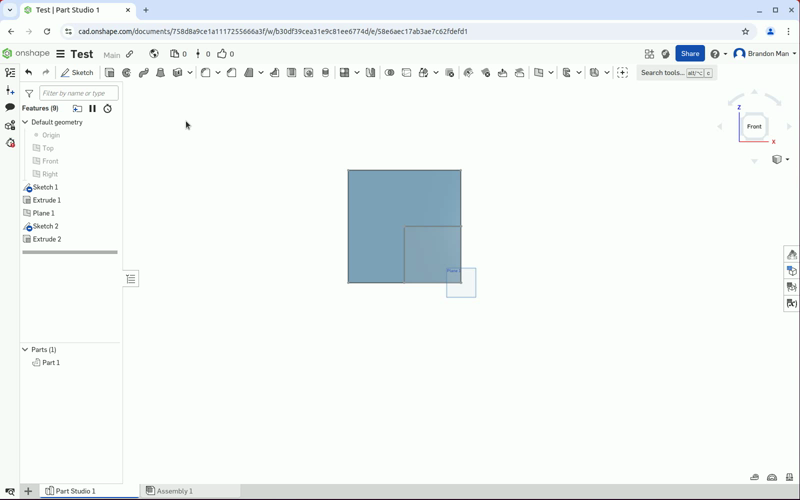
key(shift+7)
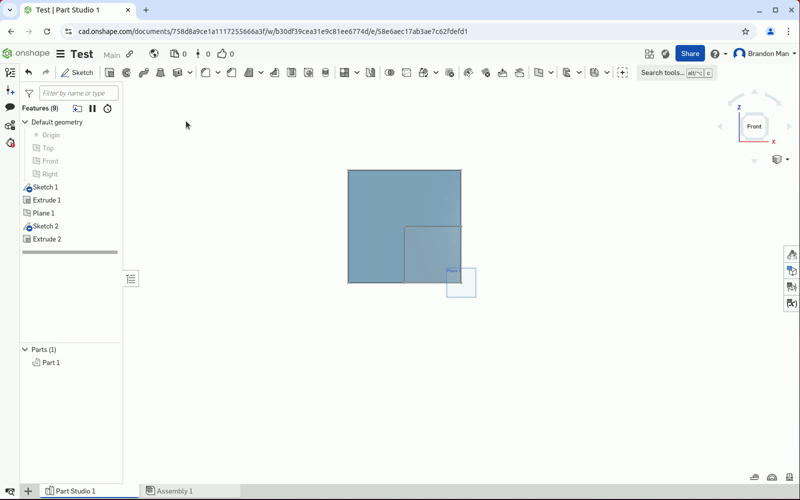
key(left, 2)
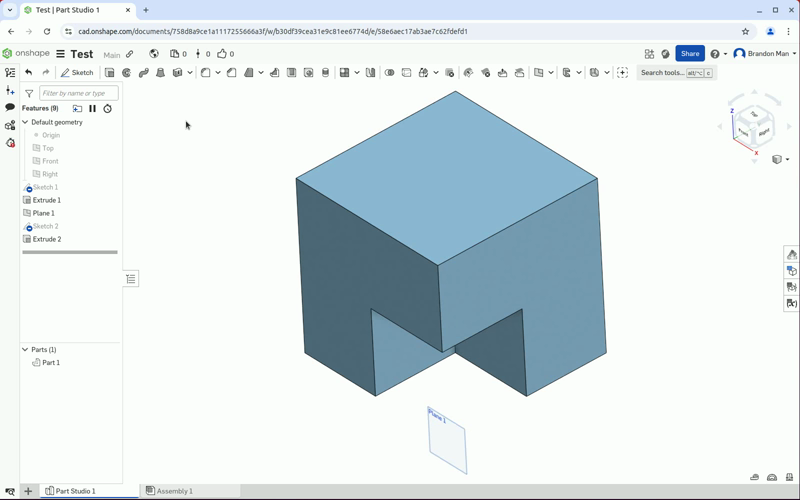
key(down, 2)
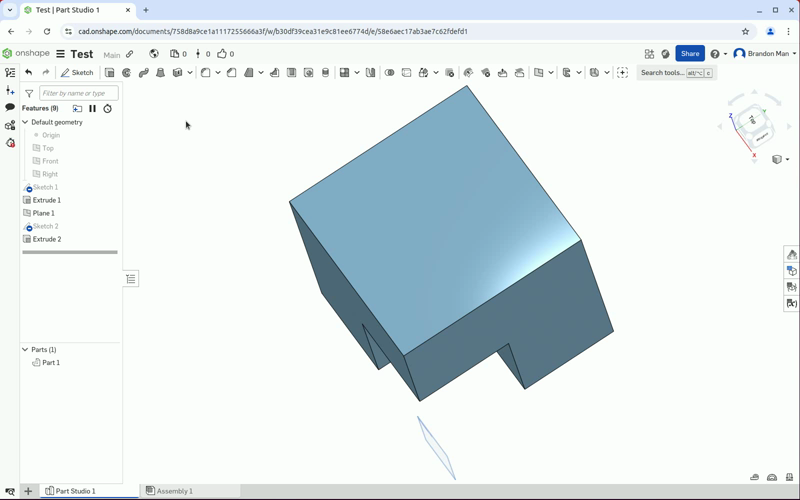
key(up, 2)
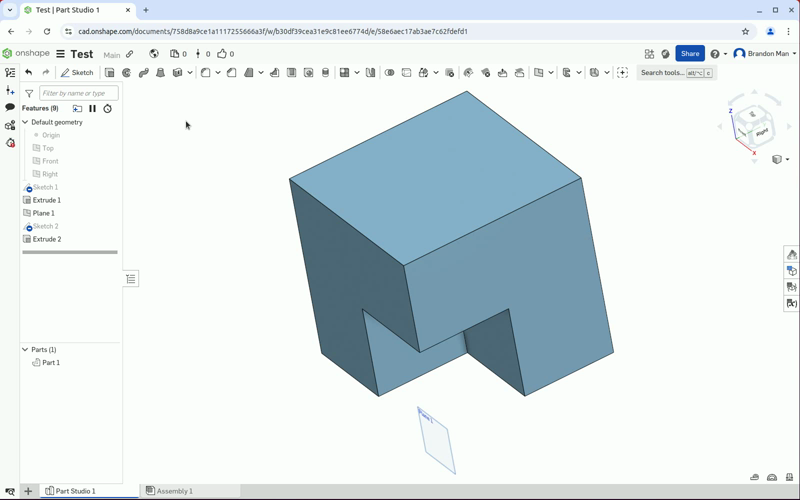
key(right, 2)
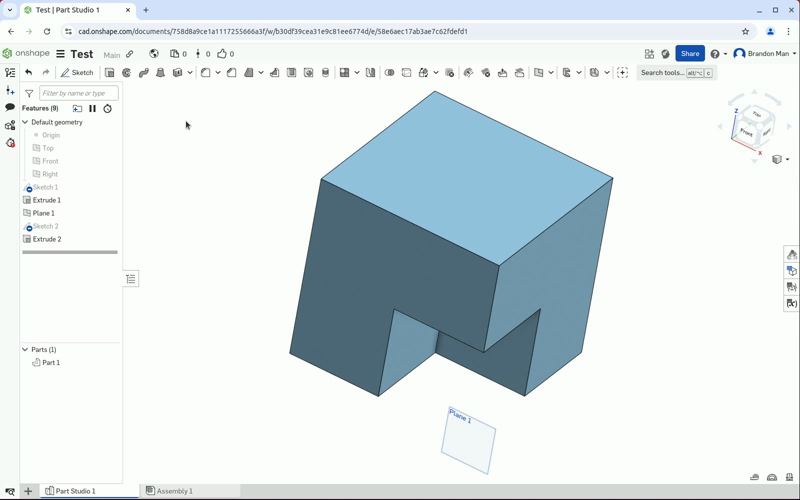
mouse_move(73, 189)
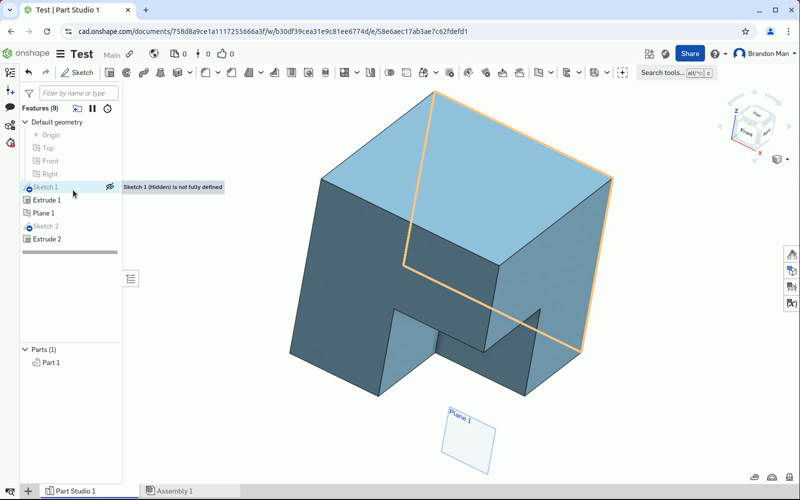
click(73, 189)